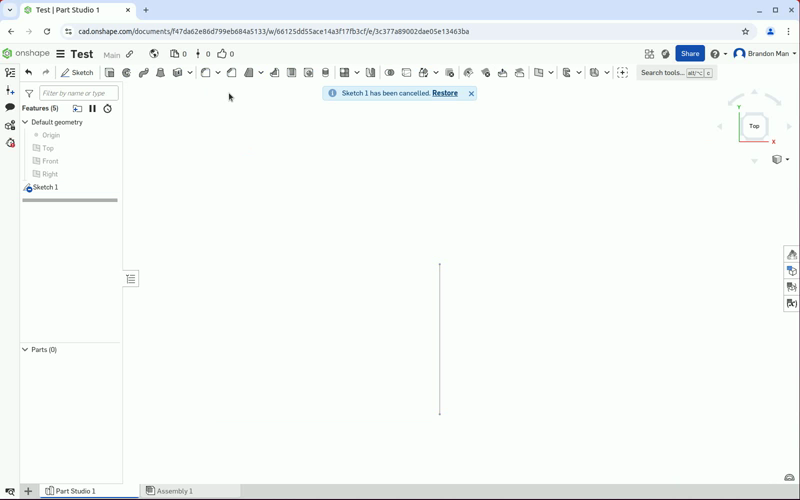
key(shift+h)
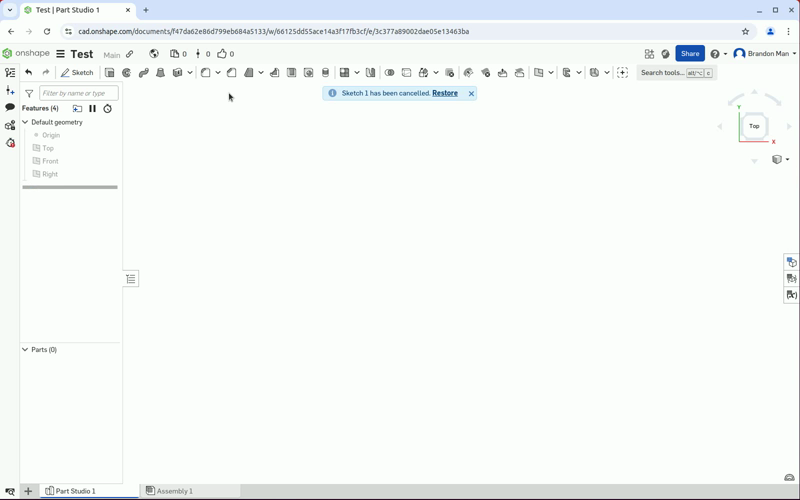
key(shift+s)
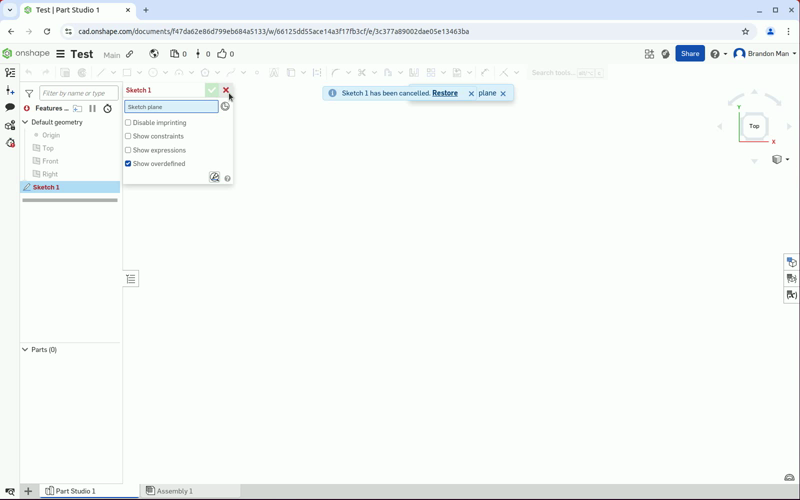
mouse_move(73, 150)
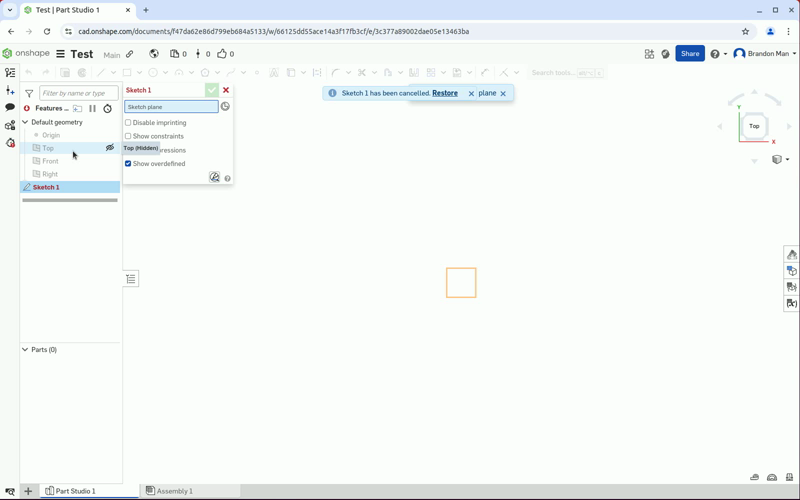
click(73, 150)
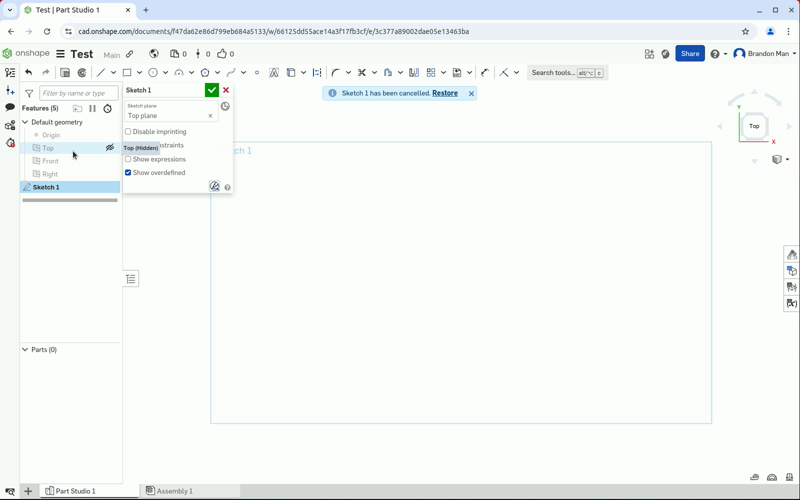
mouse_move(73, 352)
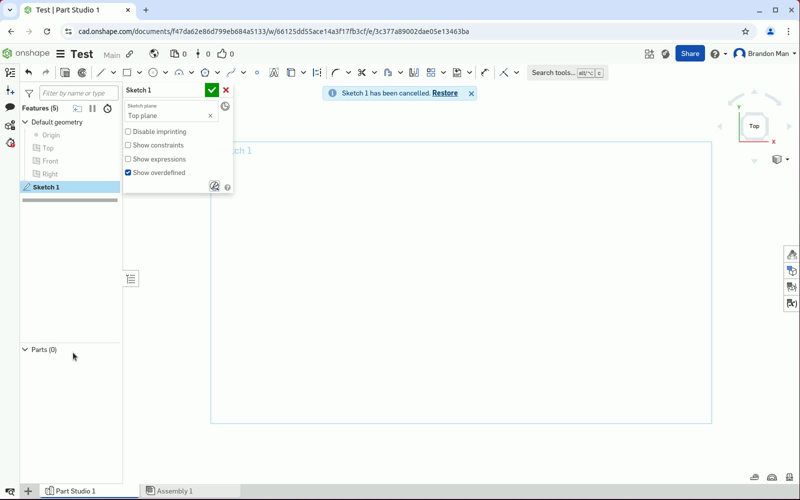
key(y)
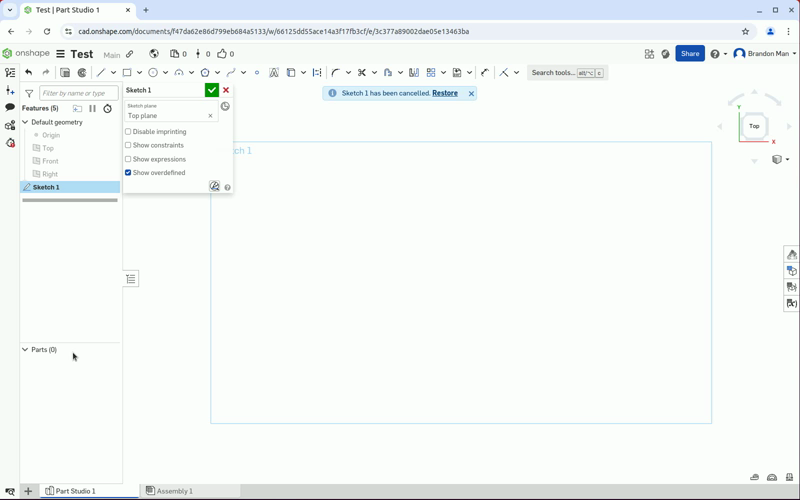
key(l)
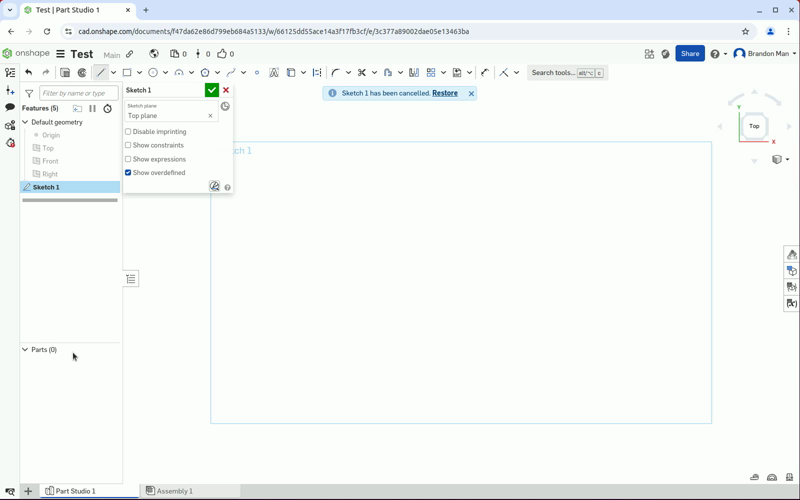
key_down(shift)
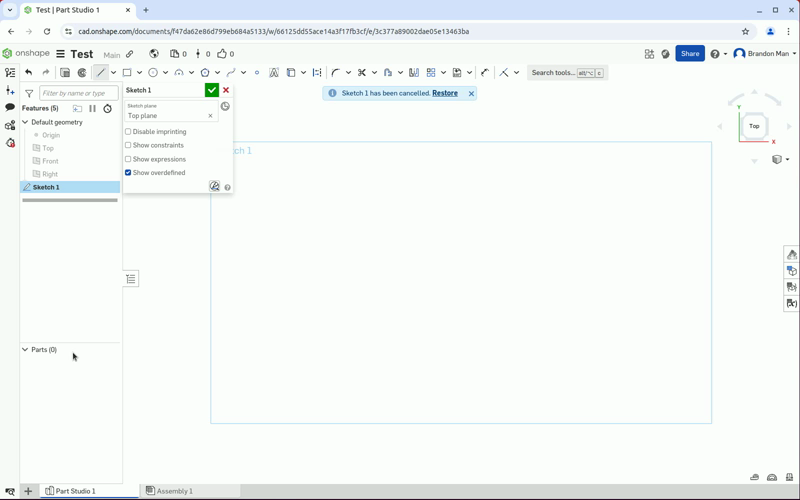
mouse_move(377, 395)
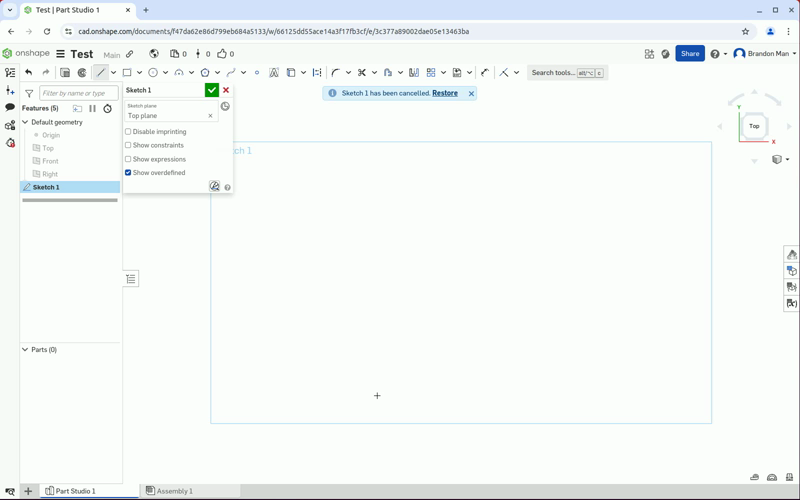
click(377, 395)
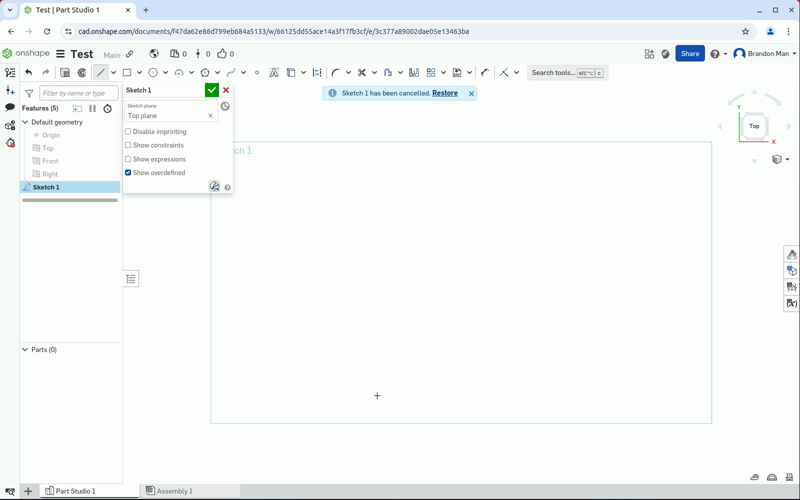
key_up(shift)
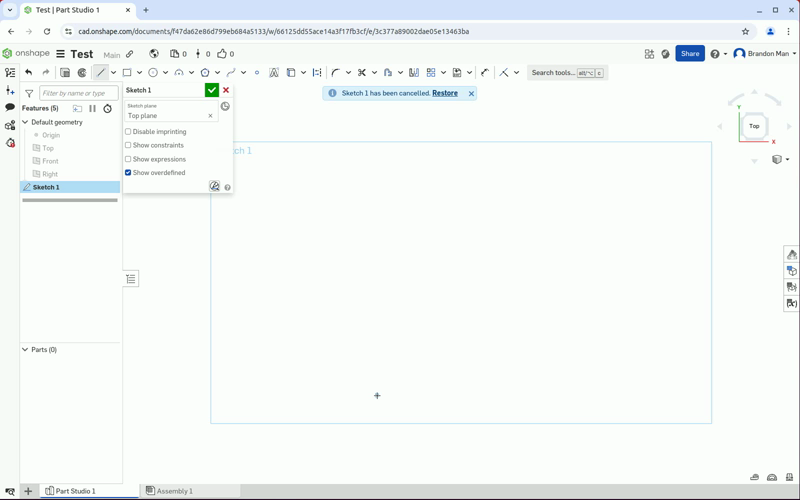
key_down(shift)
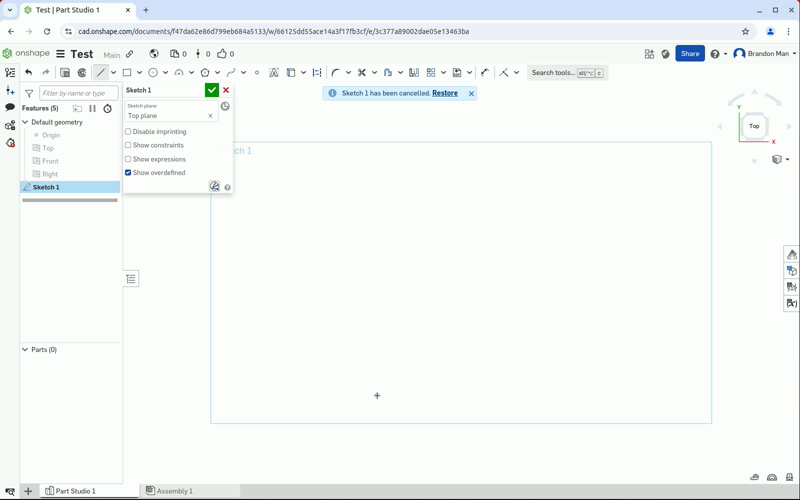
mouse_move(541, 395)
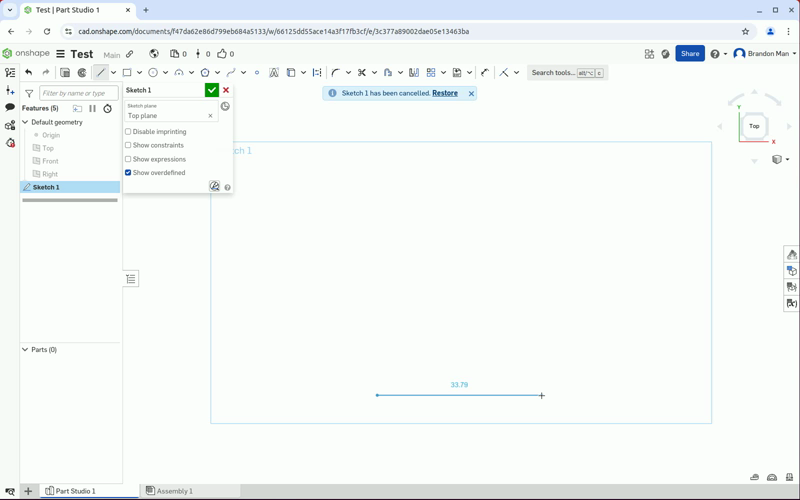
click(541, 395)
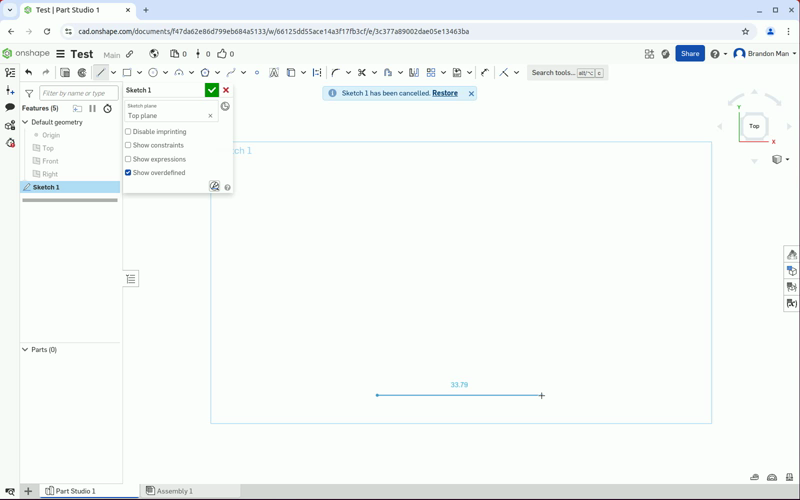
key_up(shift)
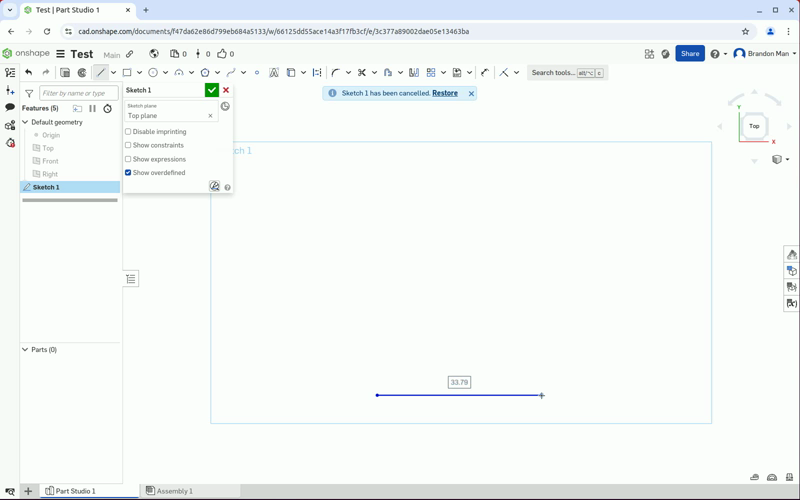
key_down(shift)
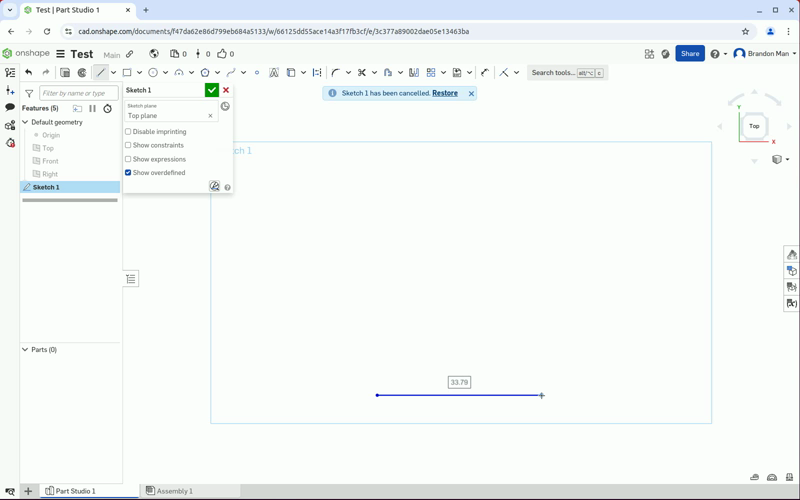
mouse_move(541, 172)
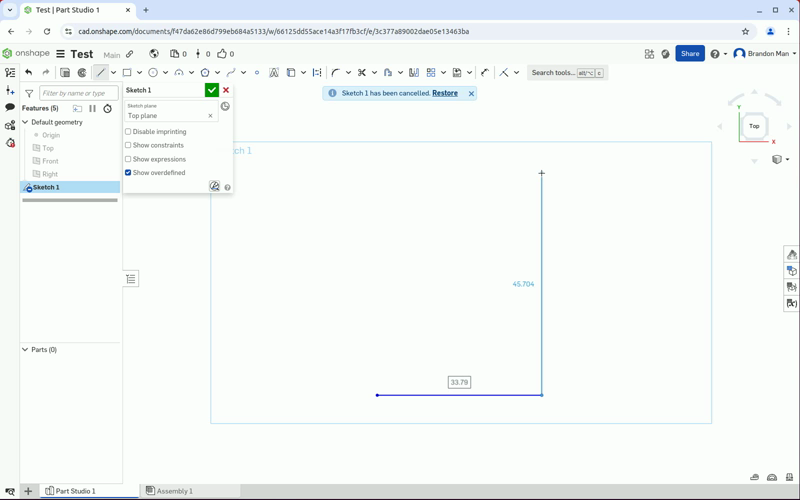
click(541, 172)
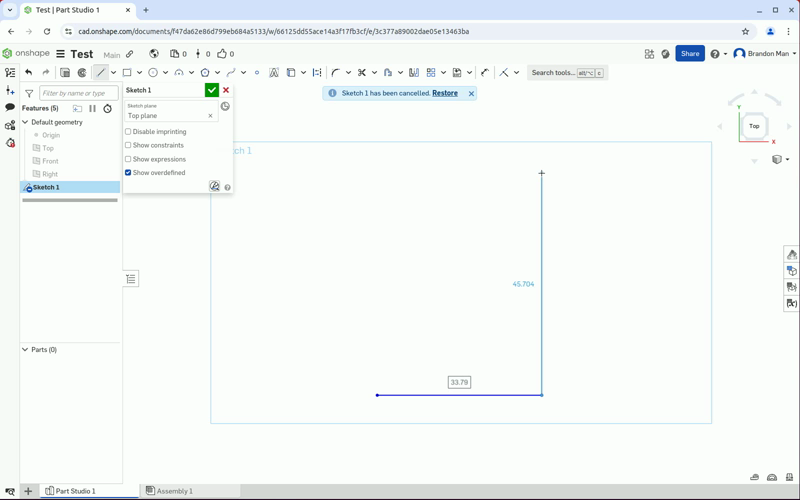
key_up(shift)
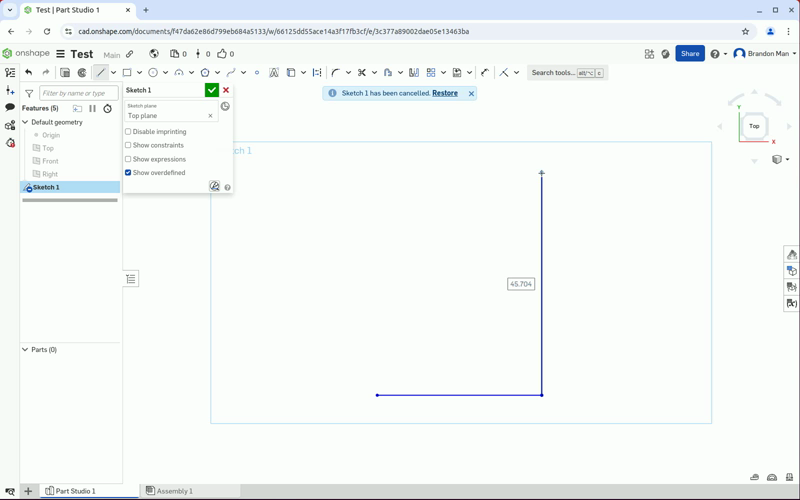
key_down(shift)
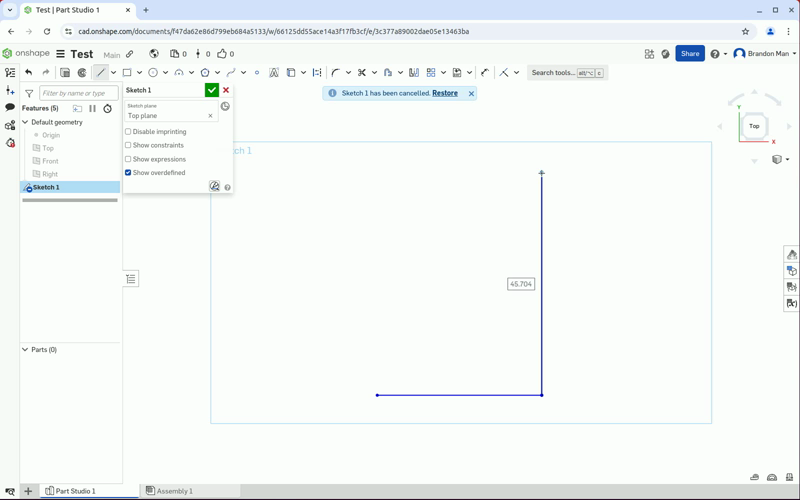
mouse_move(377, 172)
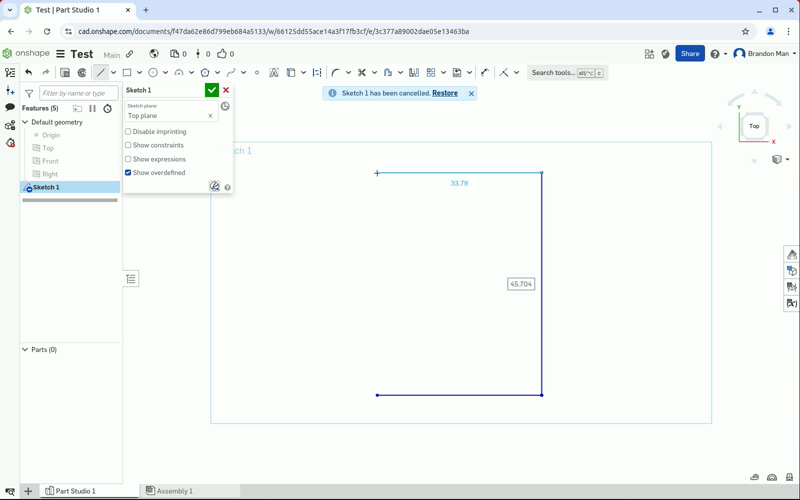
click(377, 172)
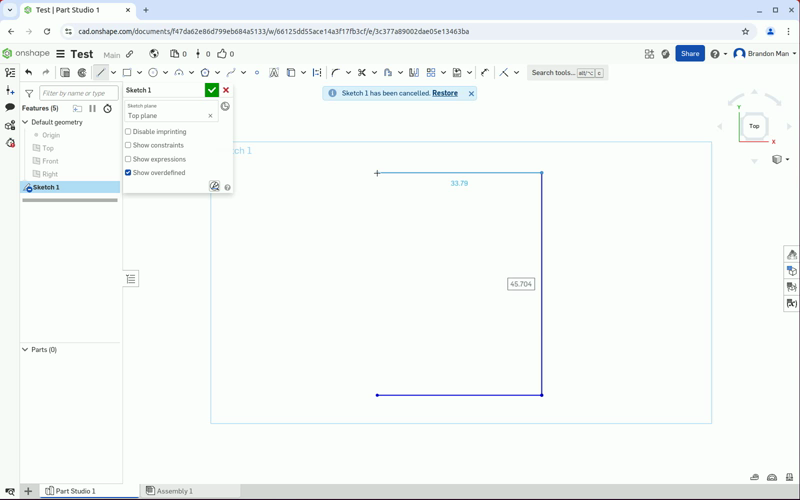
key_up(shift)
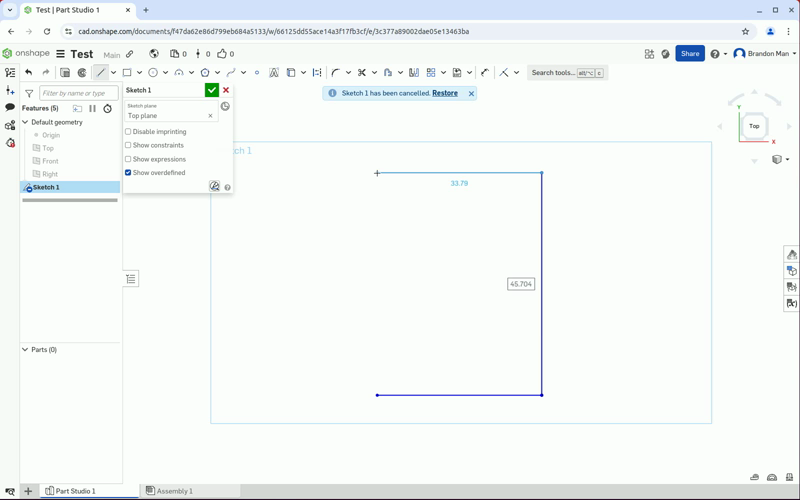
key_down(shift)
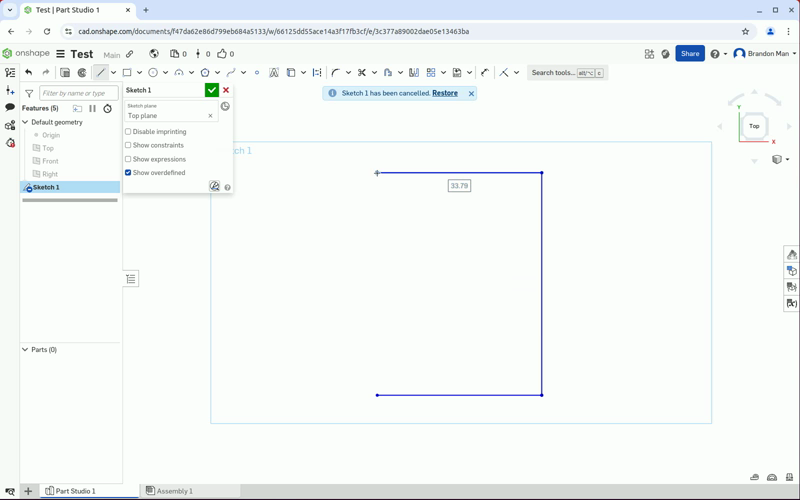
mouse_move(377, 395)
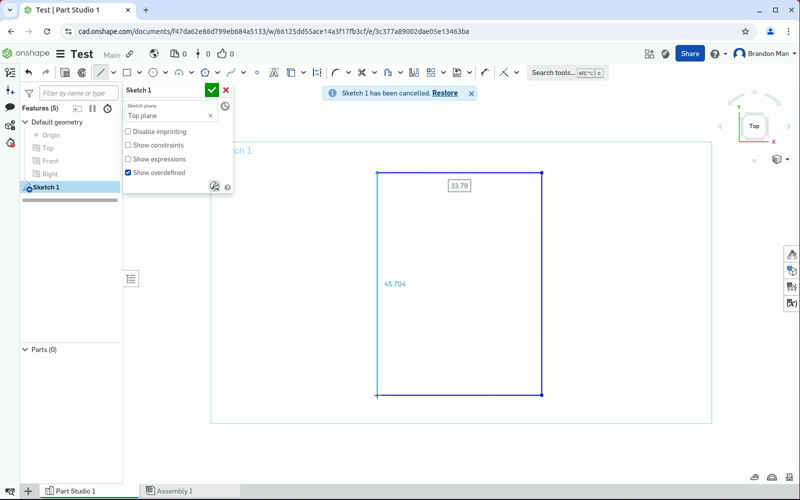
key_up(shift)
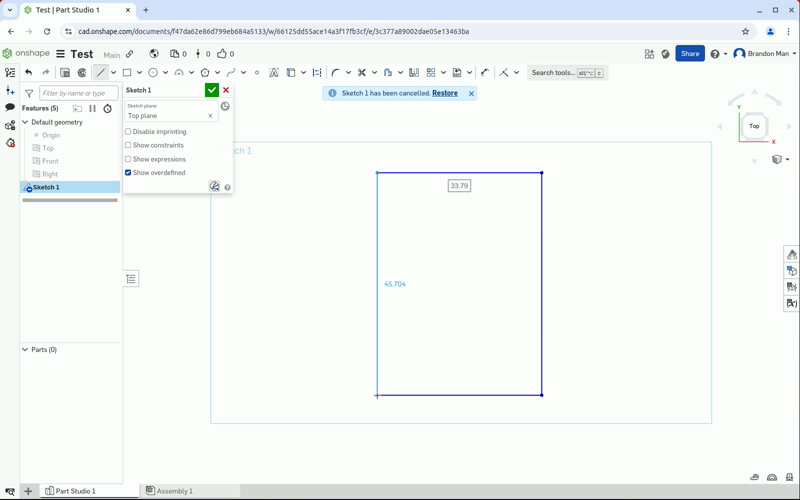
click(377, 395)
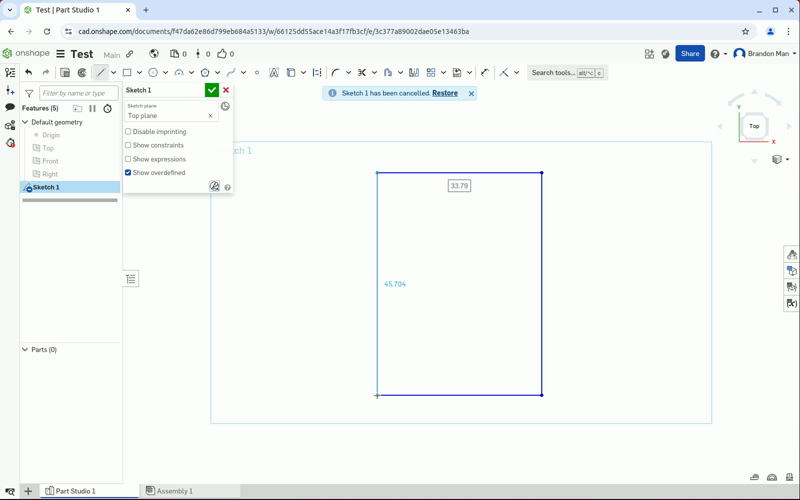
key(esc)
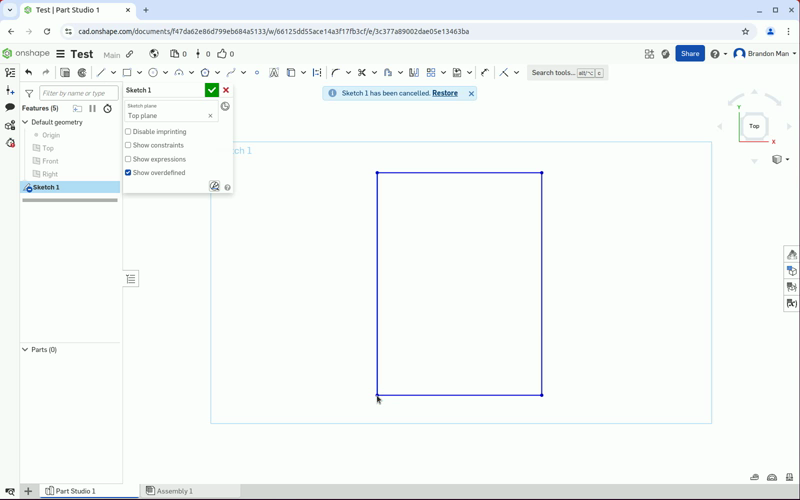
mouse_move(456, 353)
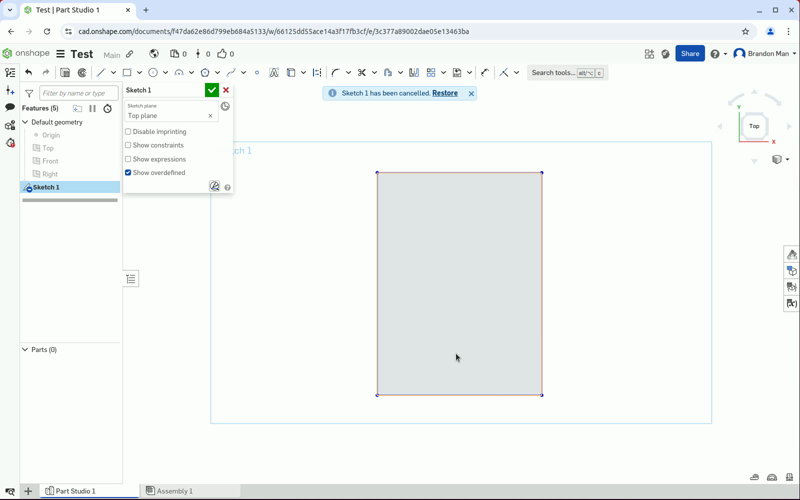
click(456, 353)
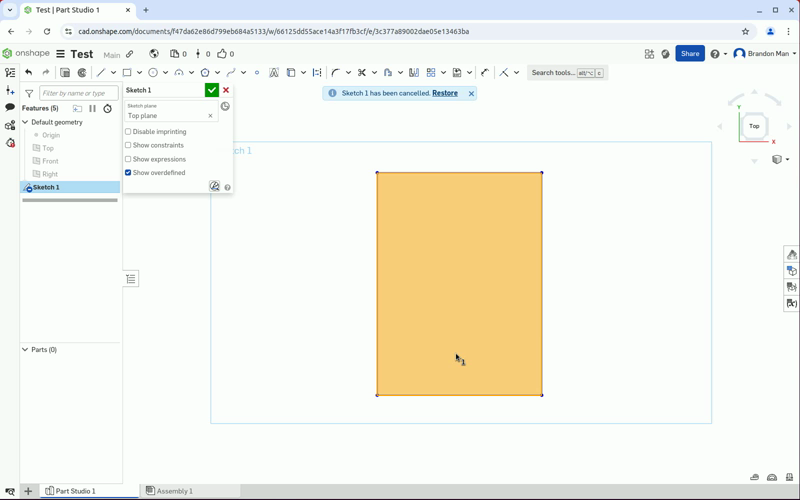
mouse_move(73, 352)
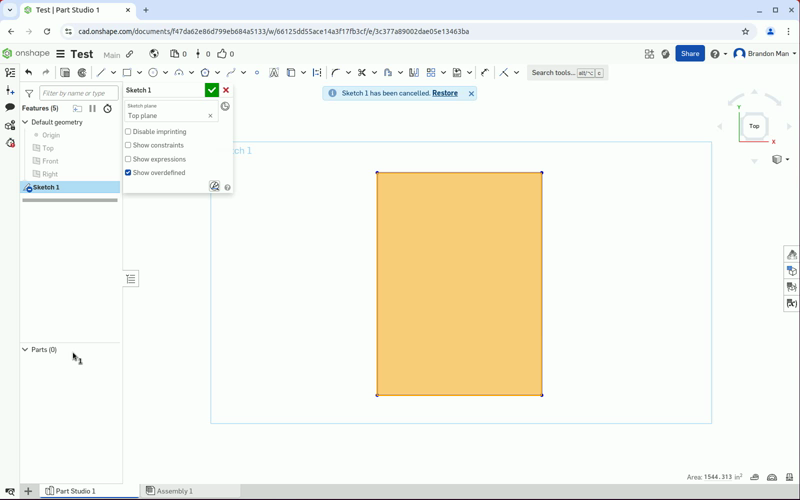
key(shift+y)
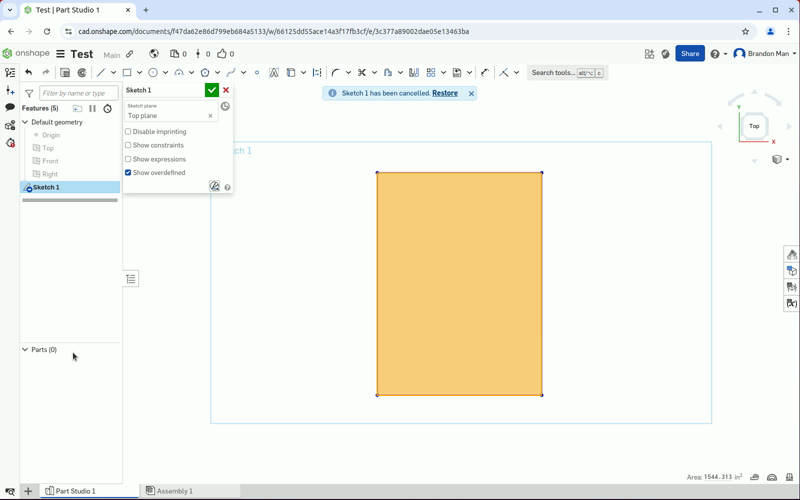
key(shift+e)
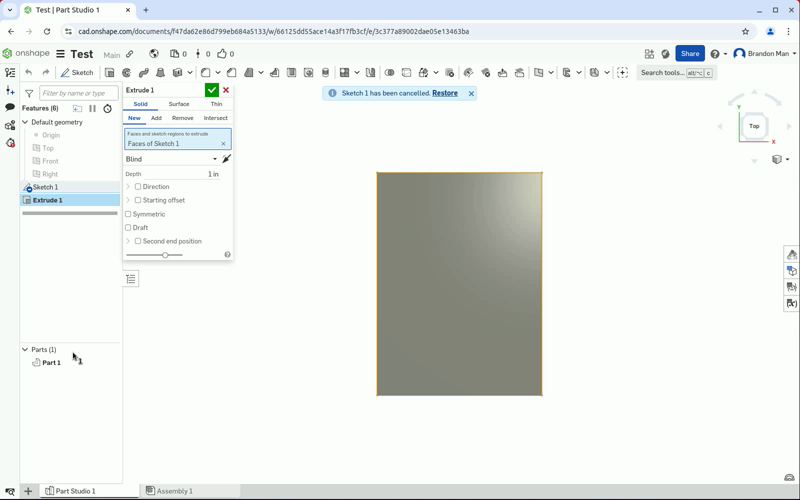
mouse_move(143, 106)
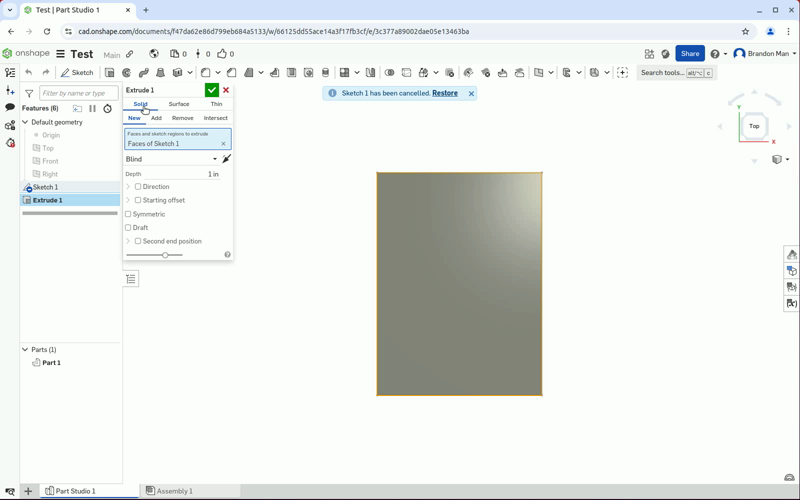
click(143, 106)
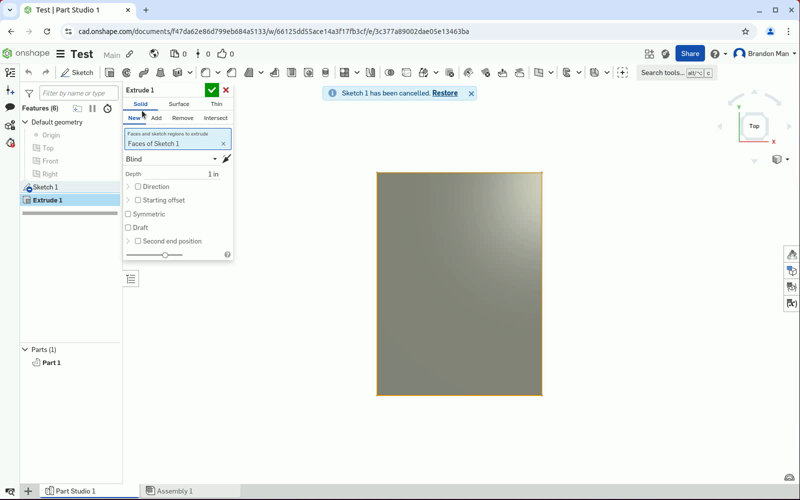
mouse_move(137, 120)
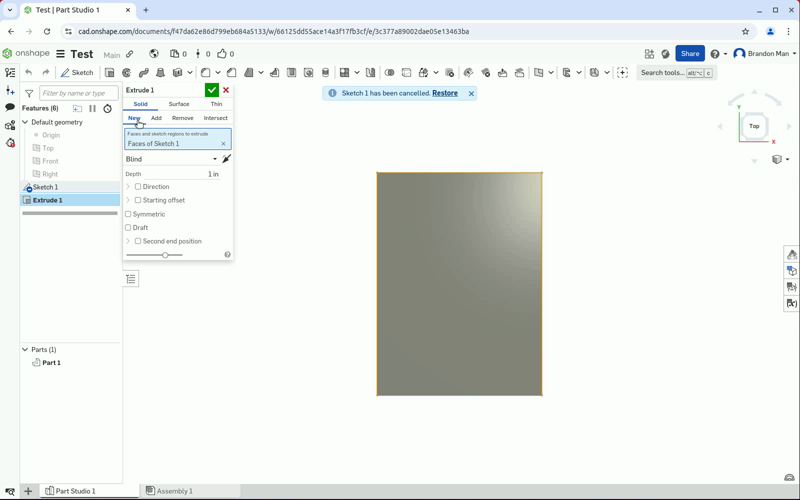
click(137, 120)
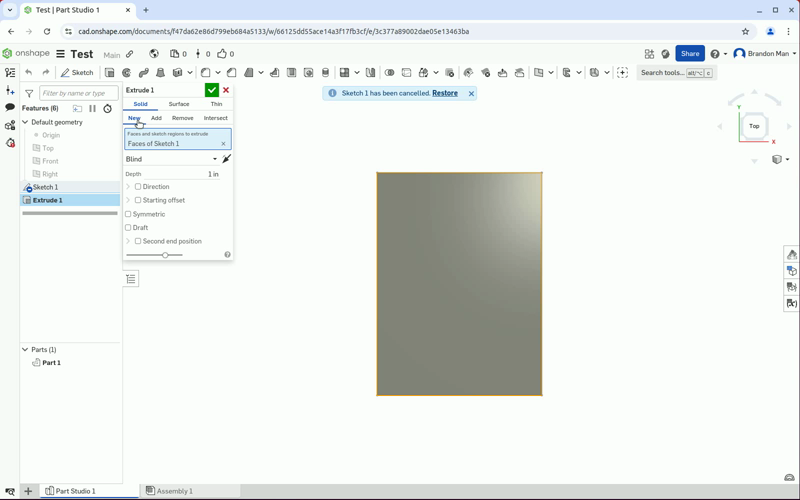
key(tab, 4)
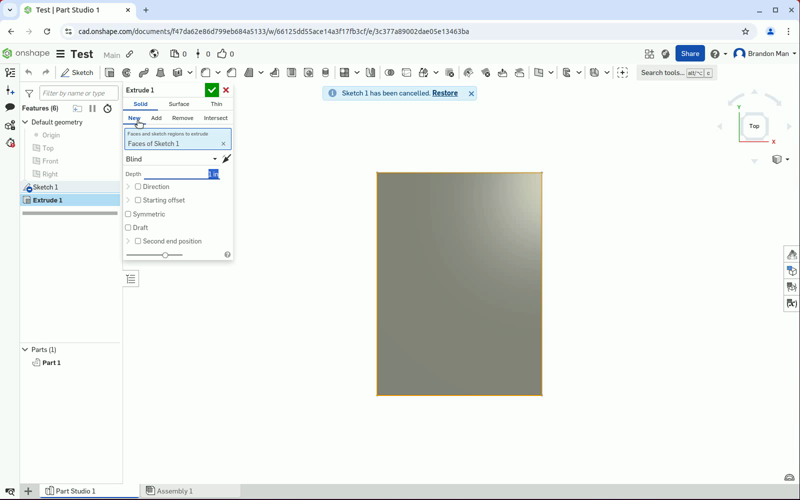
text(9.628)
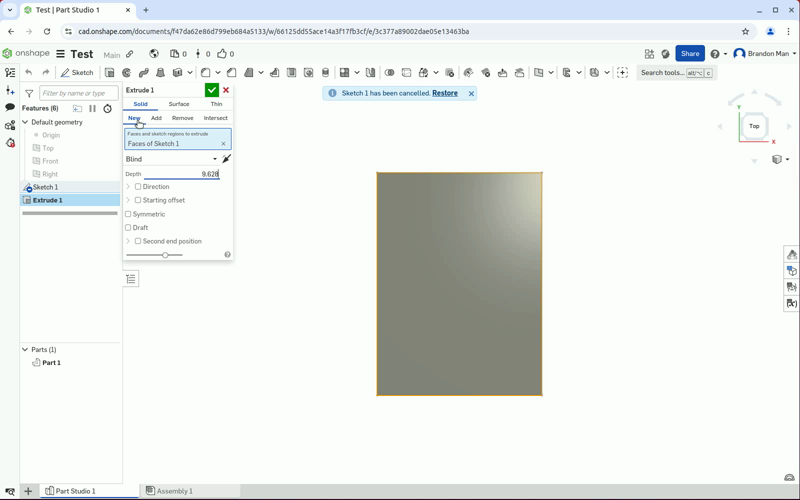
key(enter)
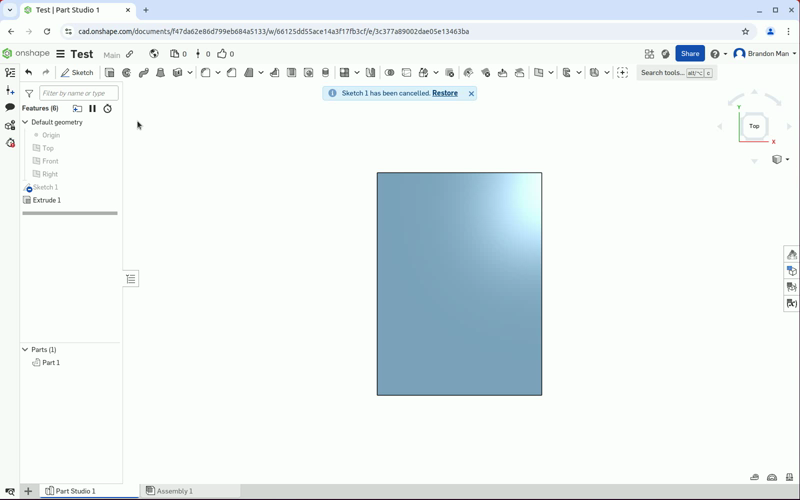
key(shift+h)
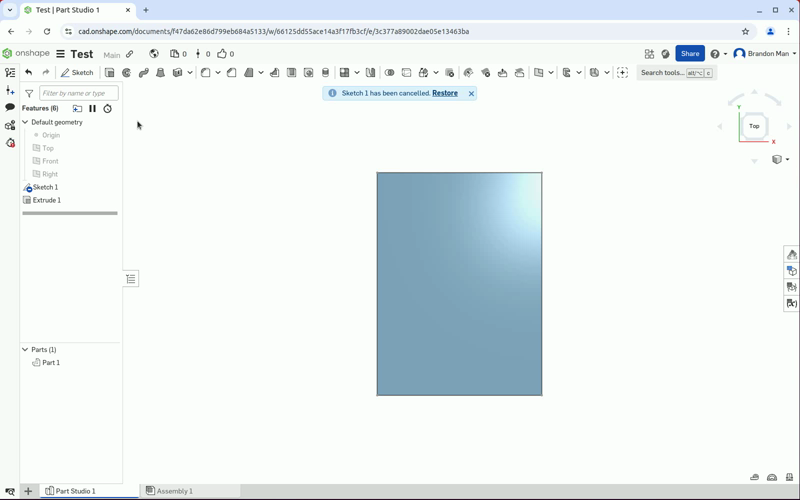
key(shift+h)
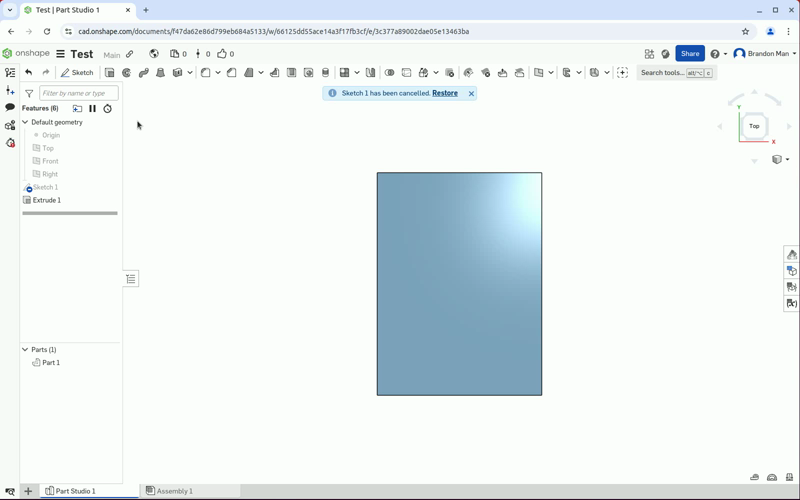
mouse_move(73, 189)
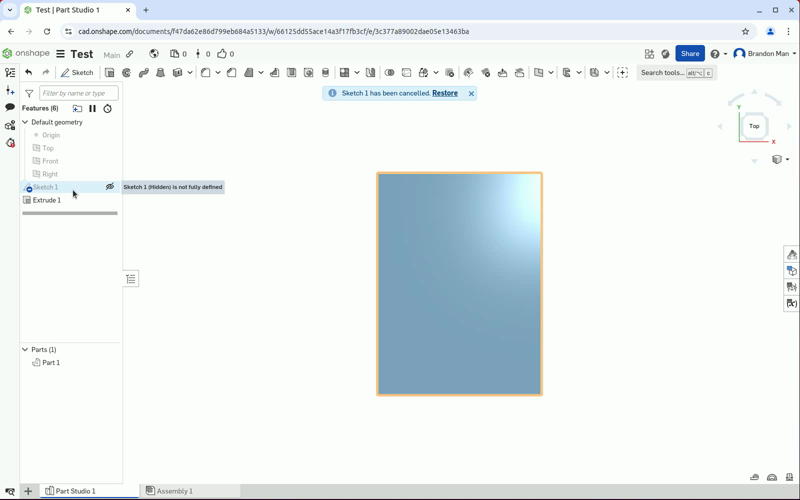
click(73, 189)
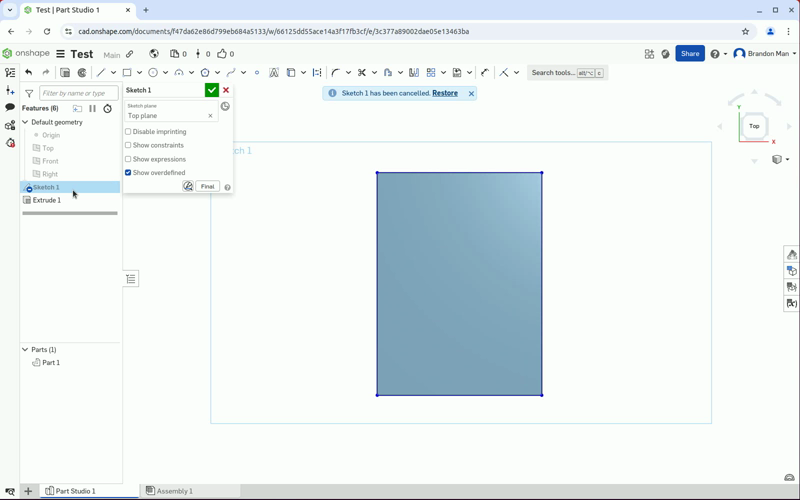
mouse_move(229, 92)
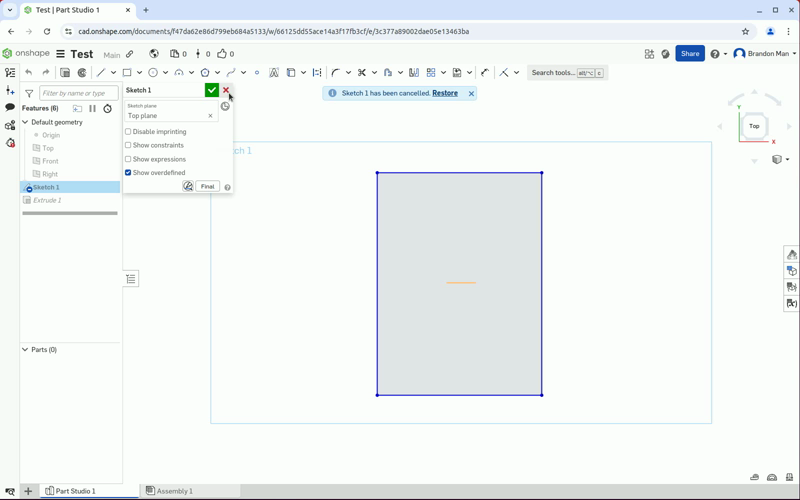
click(229, 92)
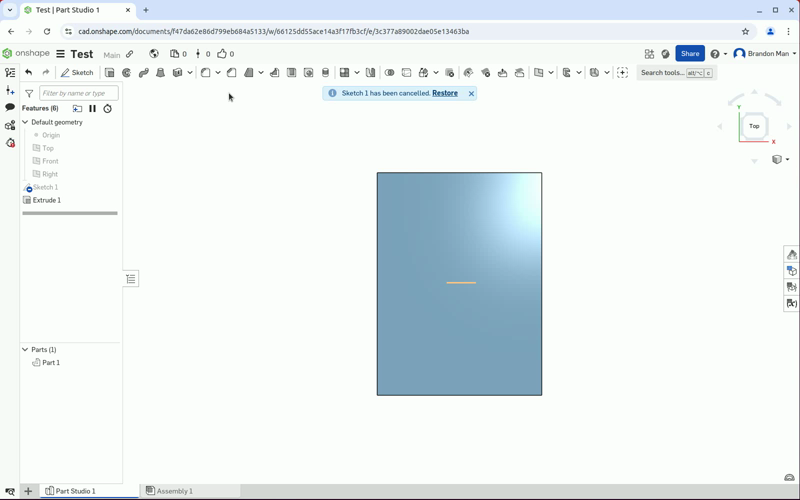
mouse_move(73, 352)
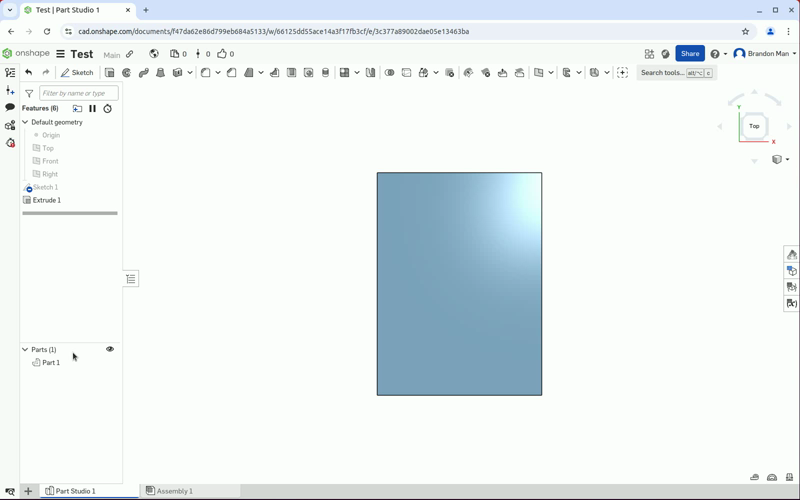
key(y)
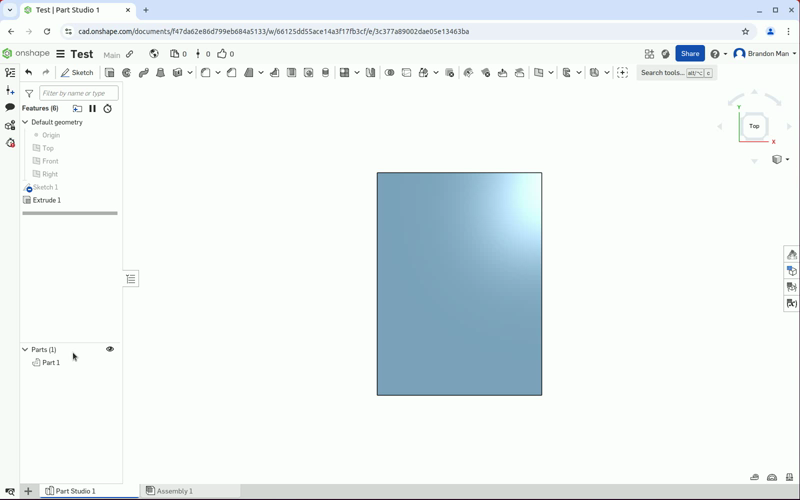
key(shift+p)
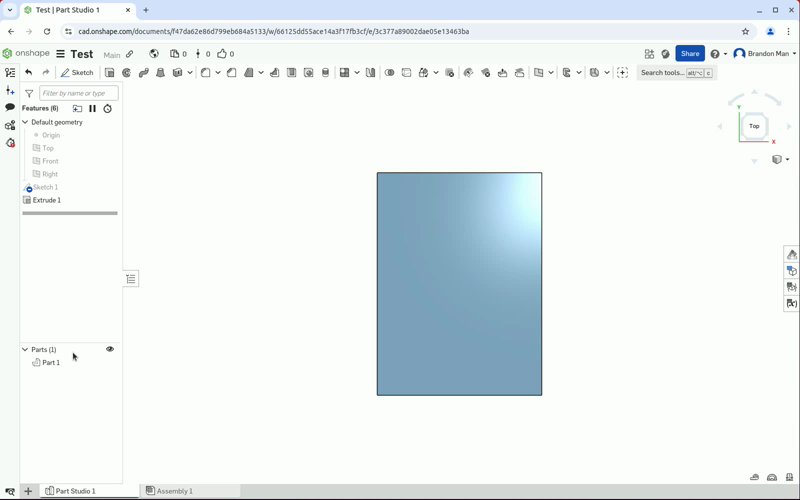
key(space)
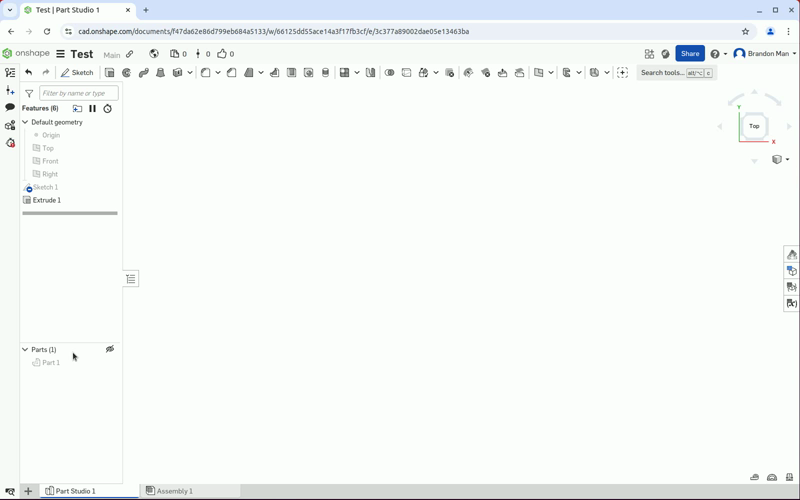
key_down(shift)
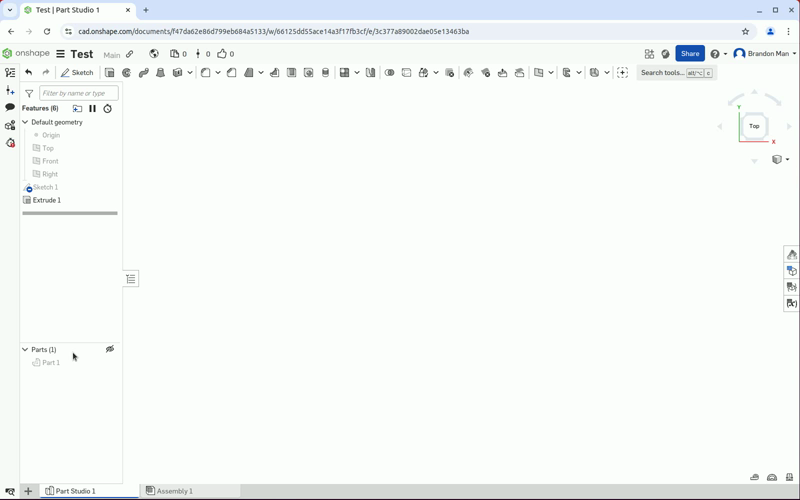
key(up)
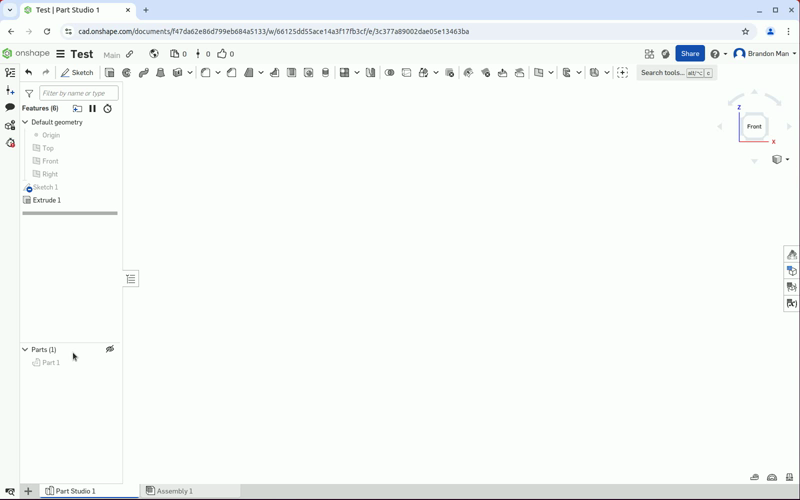
key_up(shift)
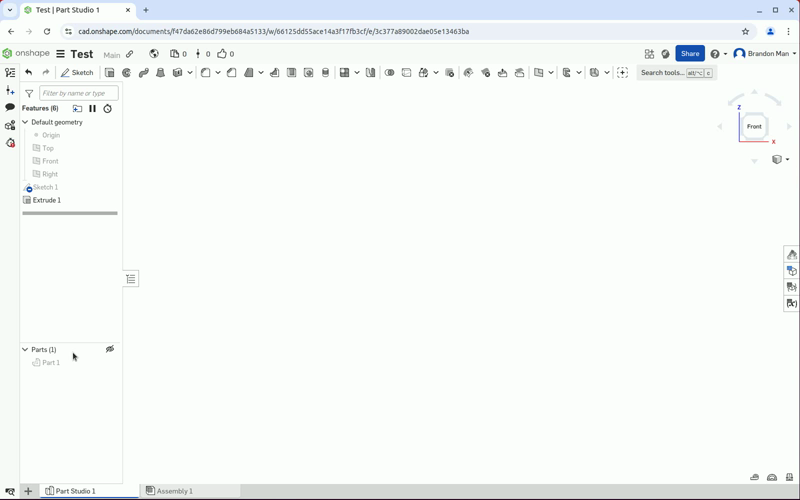
mouse_move(73, 352)
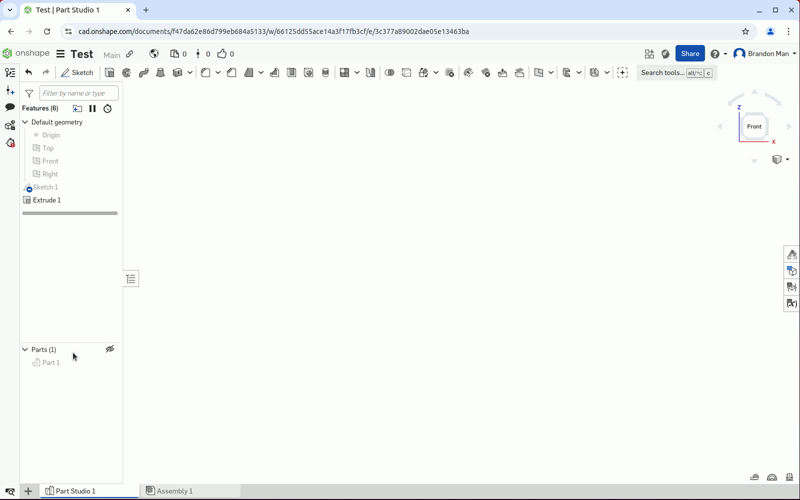
key(shift+y)
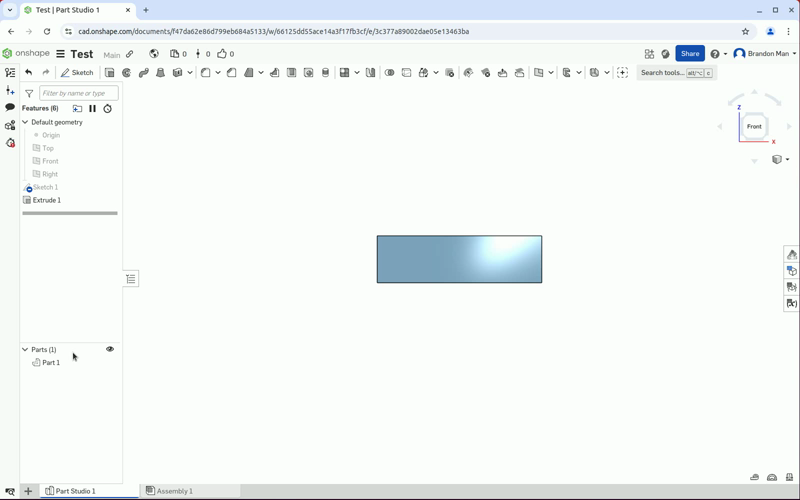
mouse_move(541, 75)
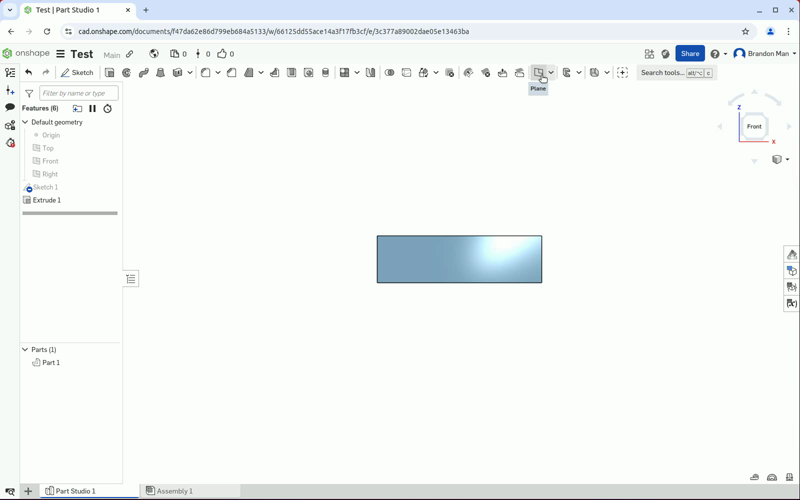
click(541, 75)
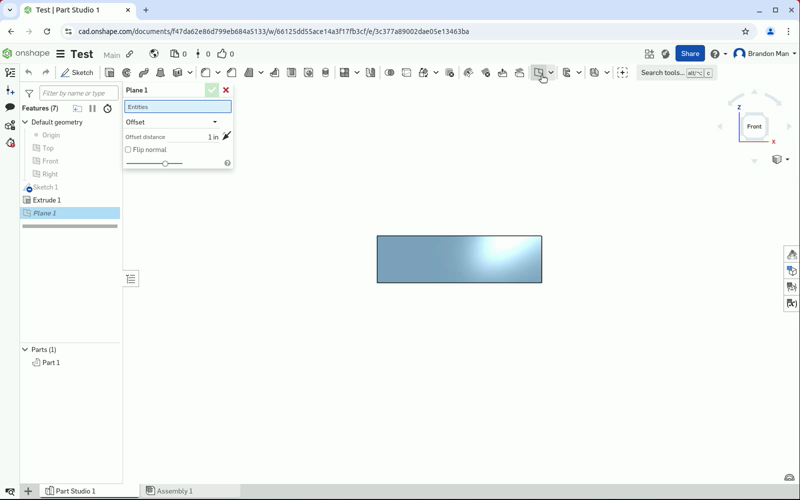
mouse_move(73, 163)
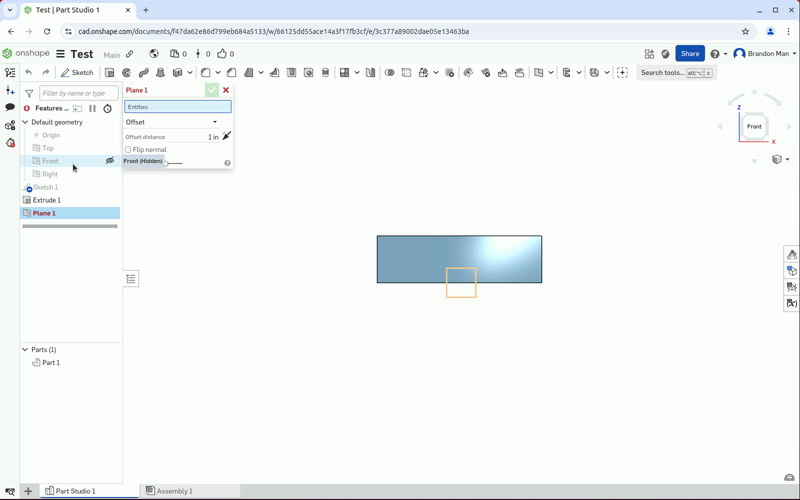
click(73, 163)
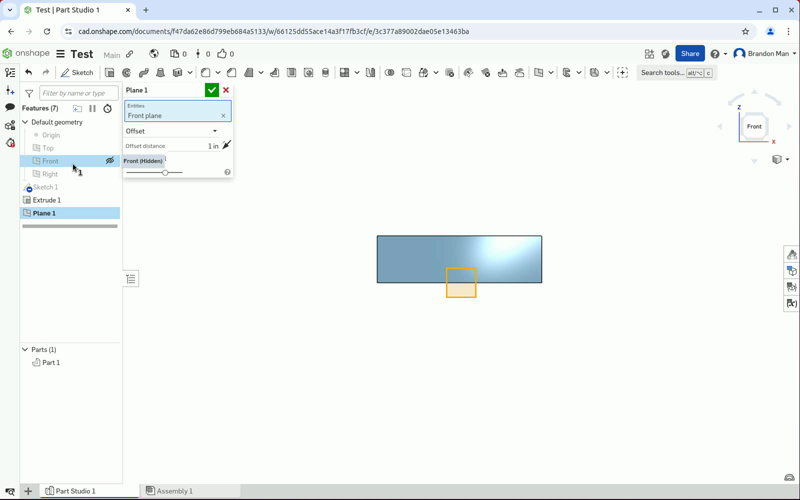
key(tab, 2)
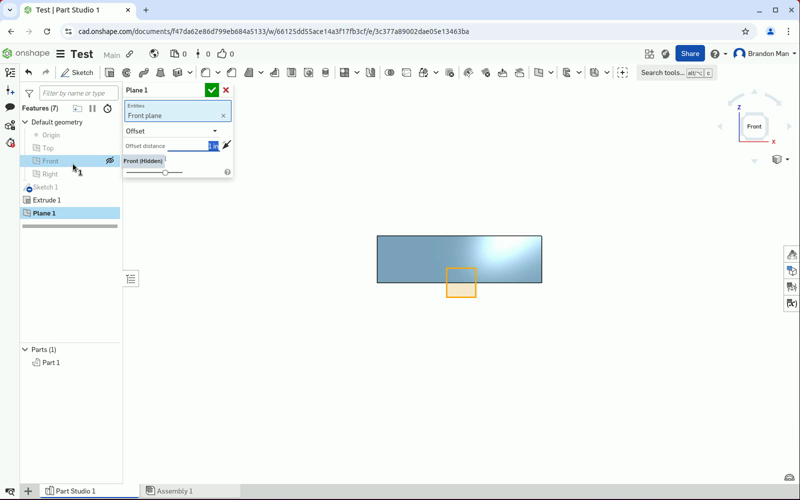
text(23.108)
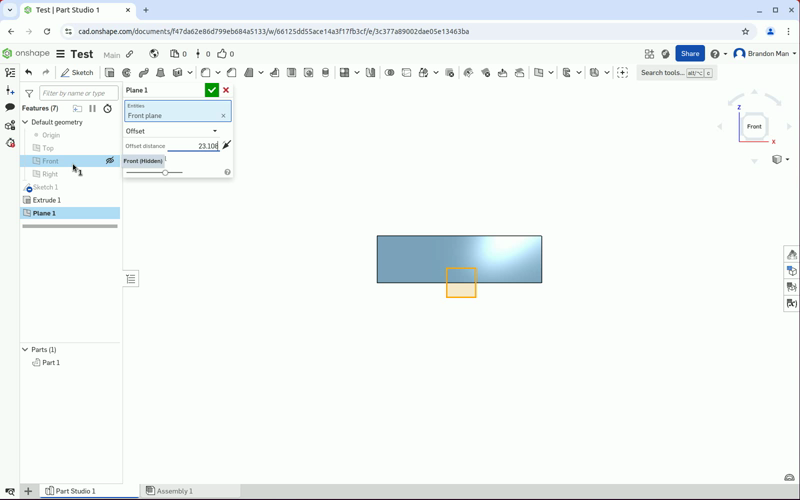
key(enter, 2)
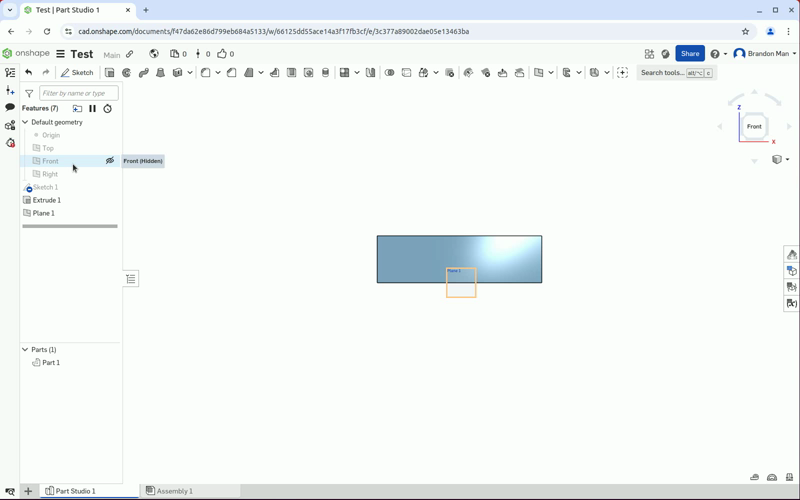
key(shift+s)
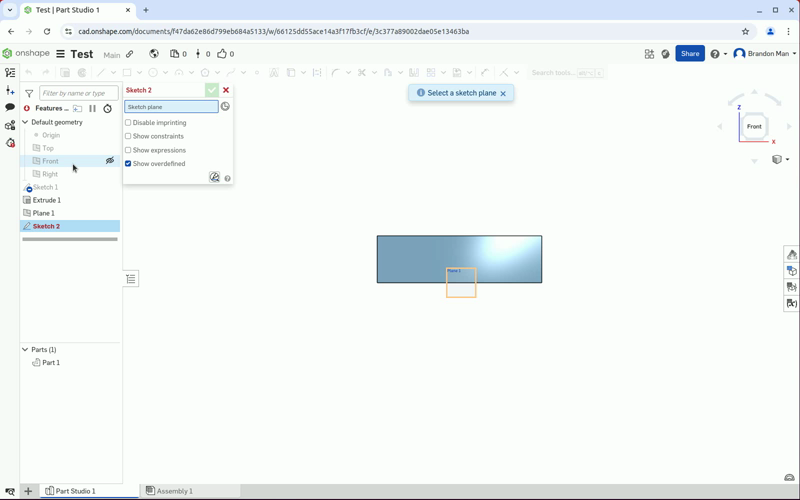
mouse_move(73, 215)
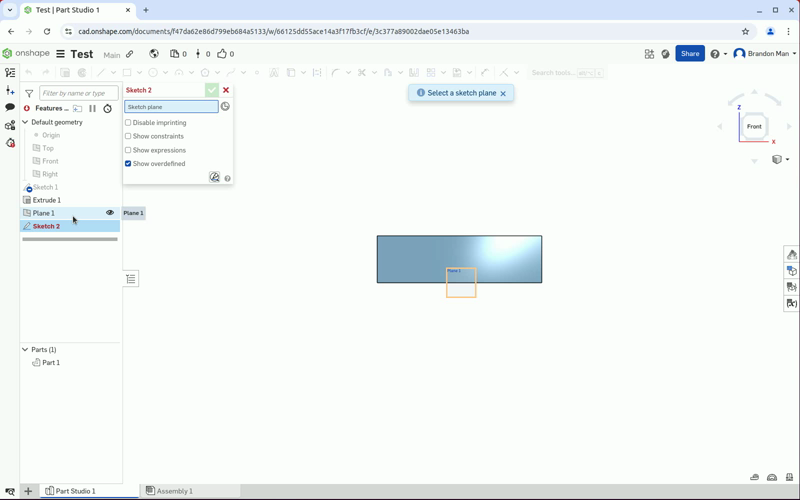
click(73, 215)
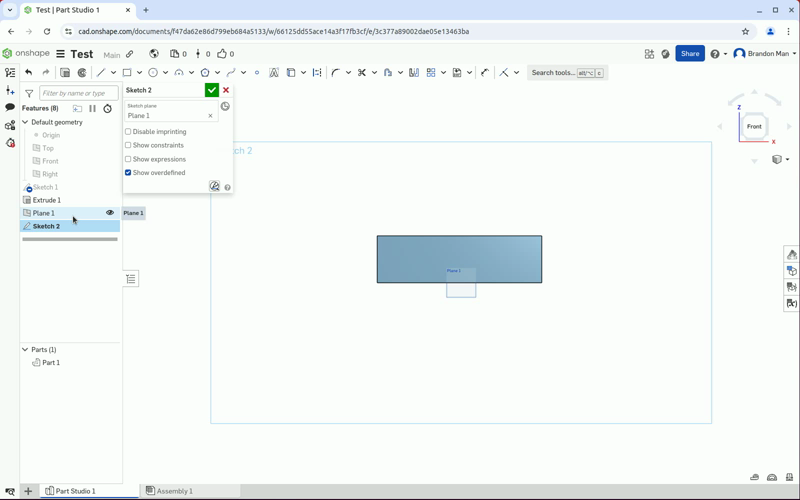
mouse_move(73, 352)
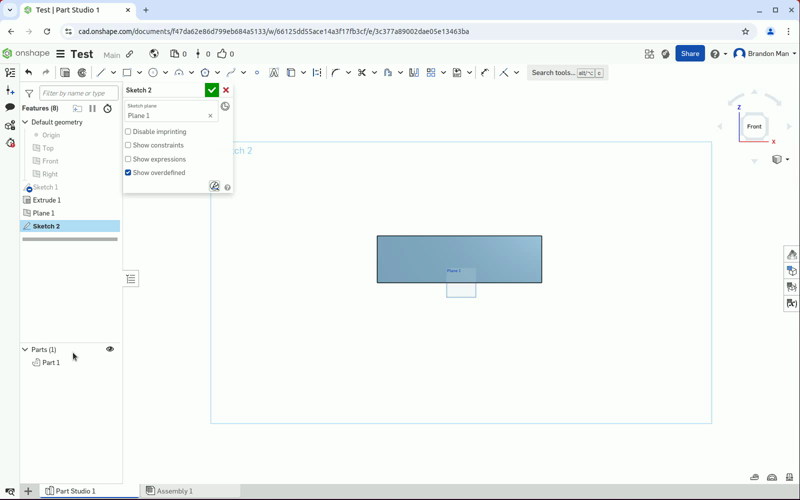
key(y)
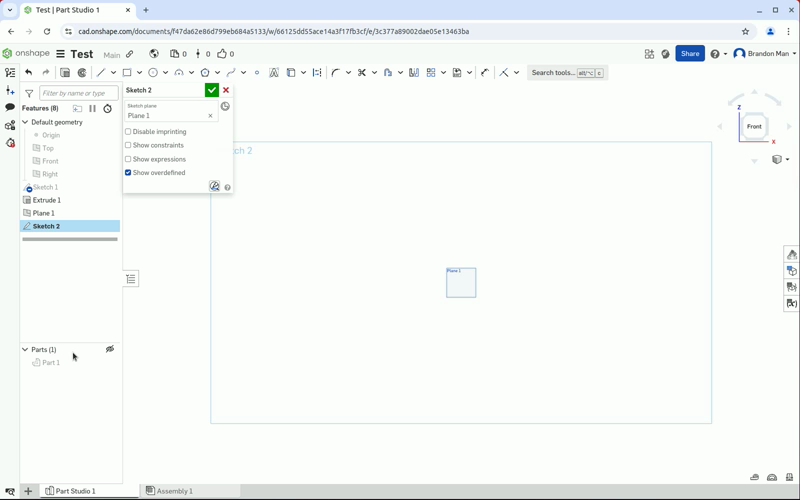
key(l)
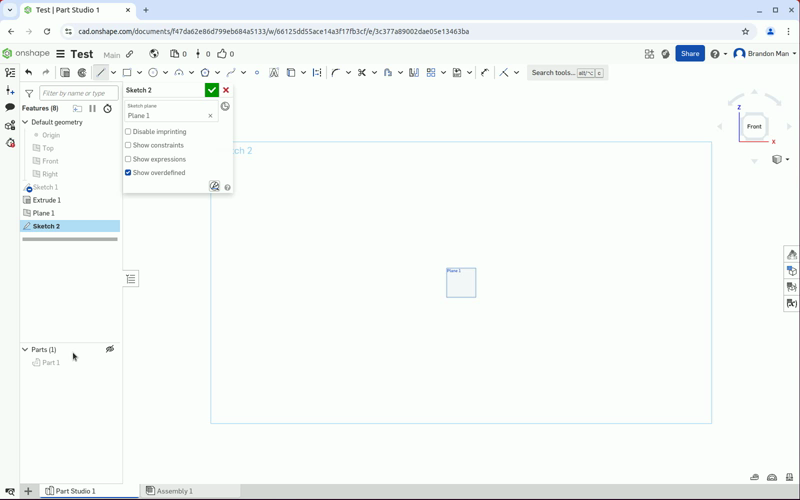
key_down(shift)
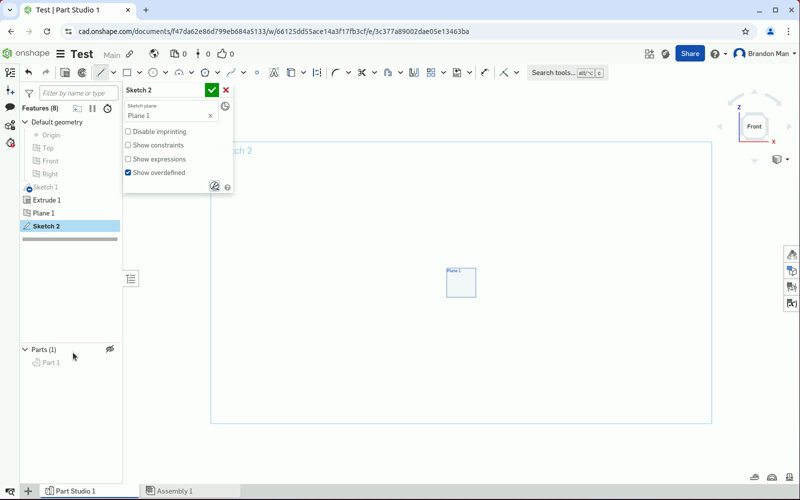
mouse_move(489, 272)
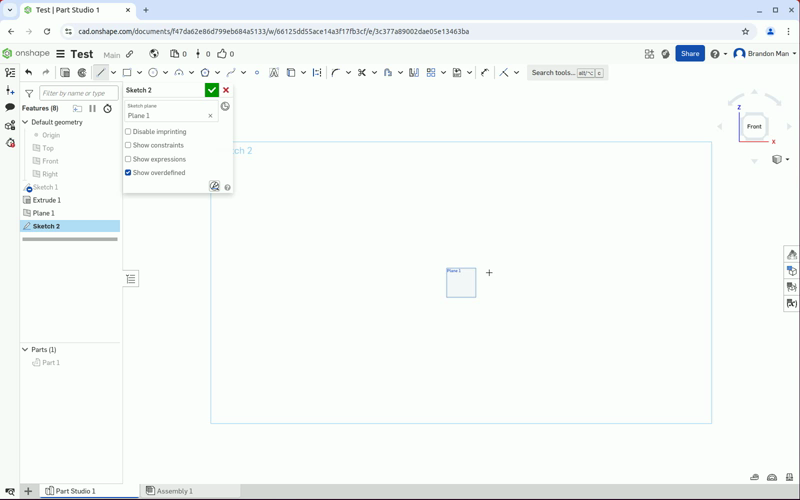
click(489, 272)
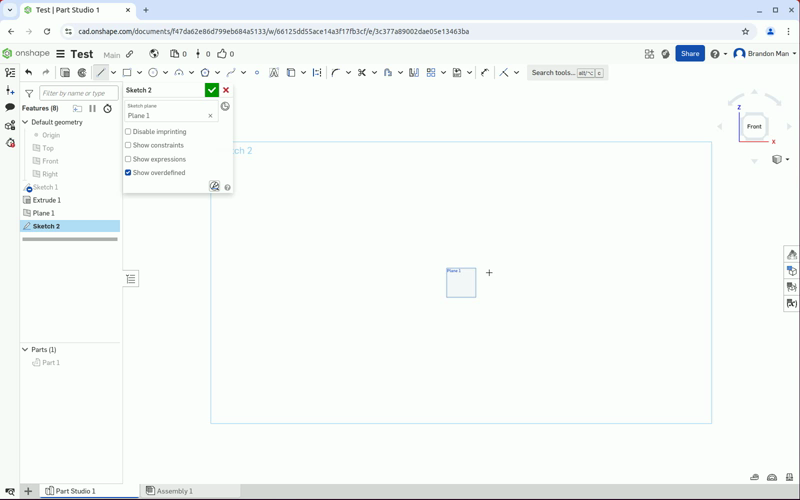
key_up(shift)
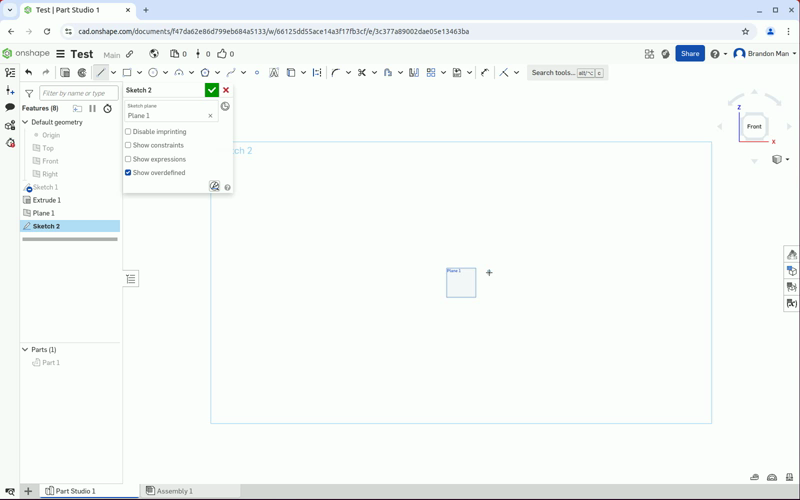
key_down(shift)
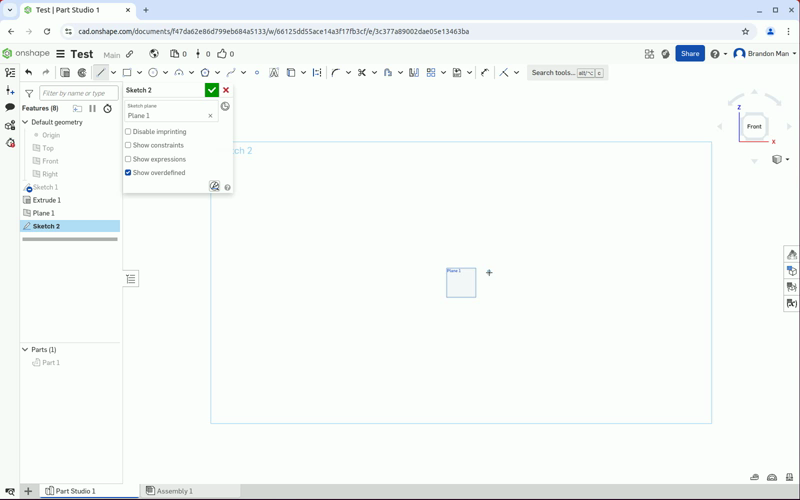
mouse_move(519, 272)
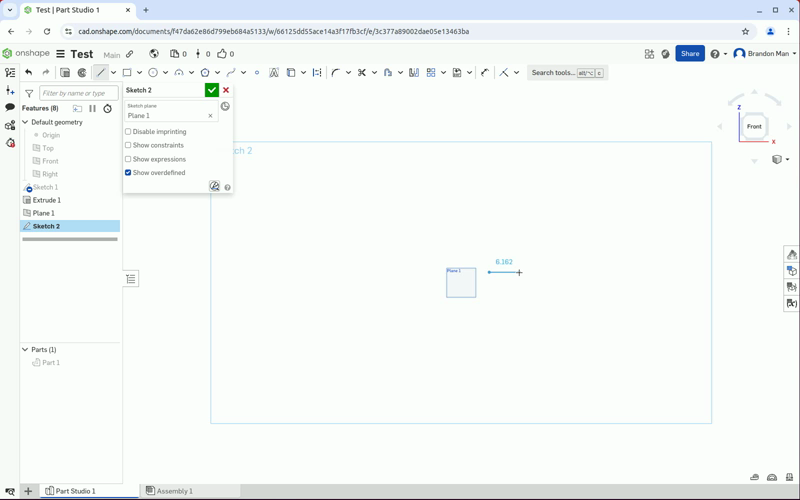
mouse_move(522, 272)
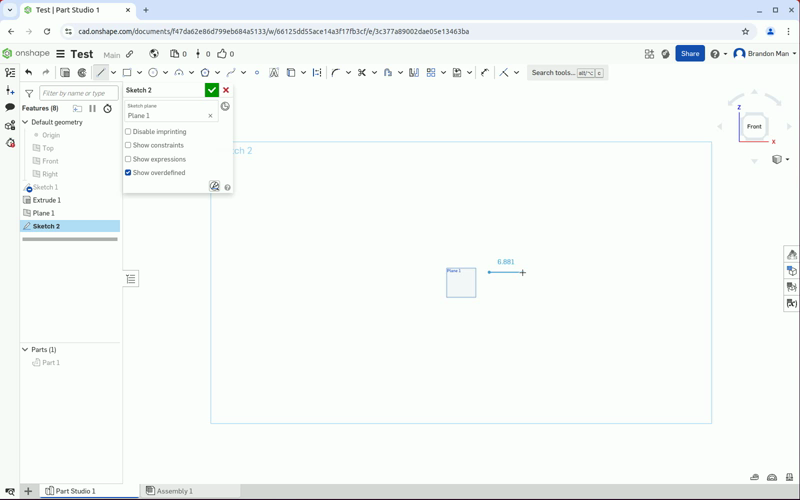
click(522, 272)
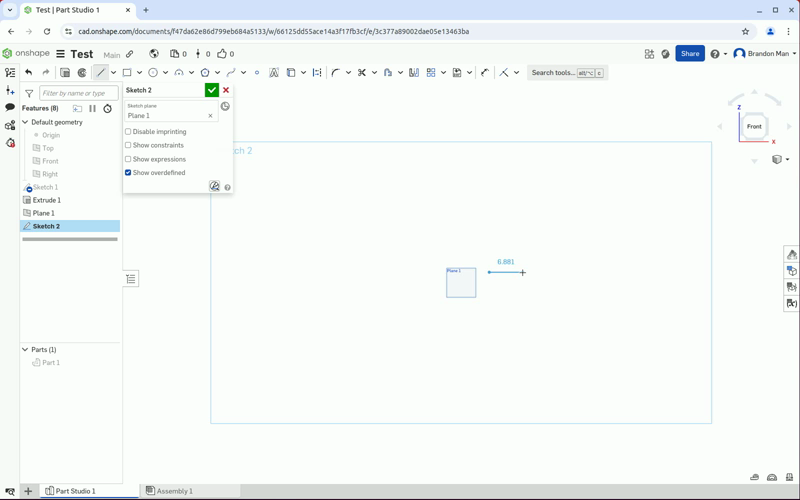
key_up(shift)
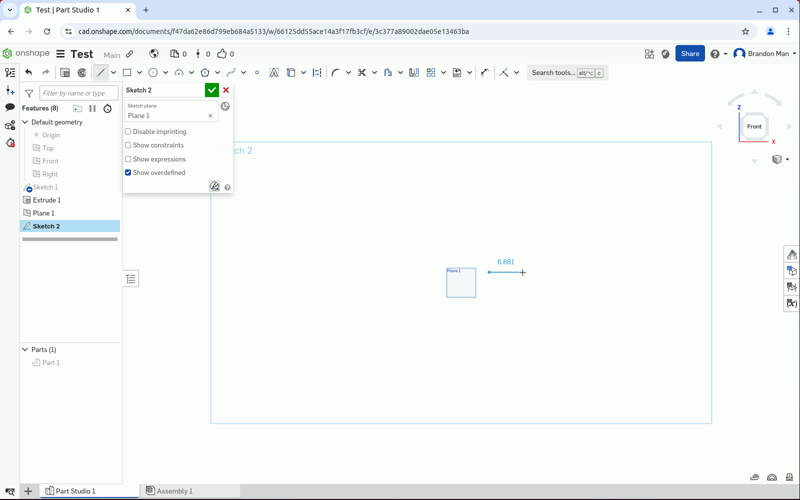
key_down(shift)
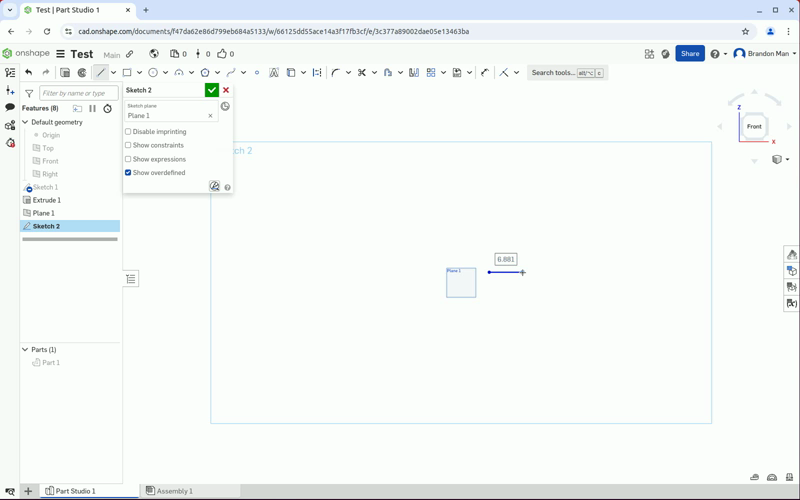
mouse_move(552, 272)
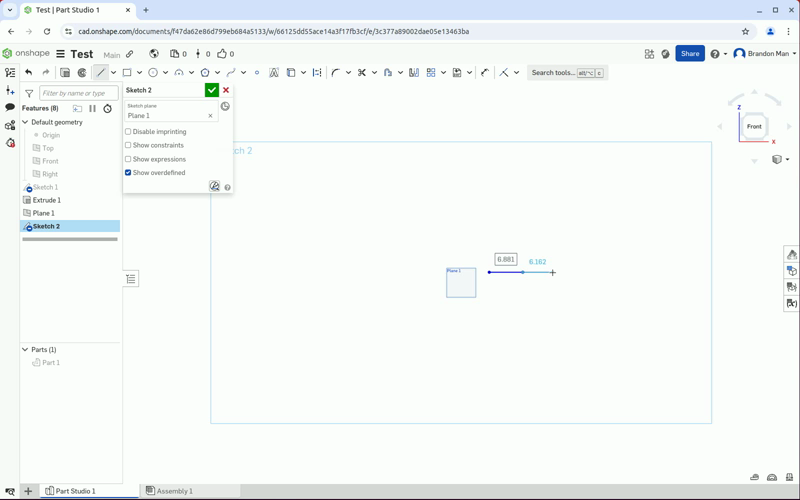
mouse_move(522, 269)
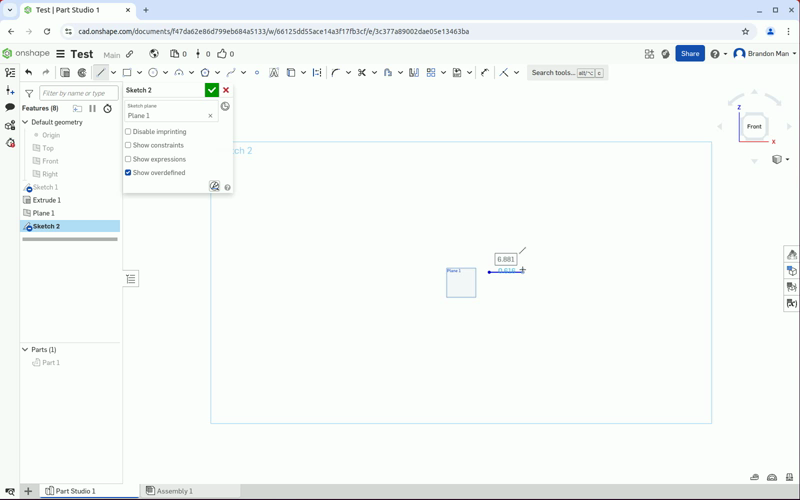
scroll(6)
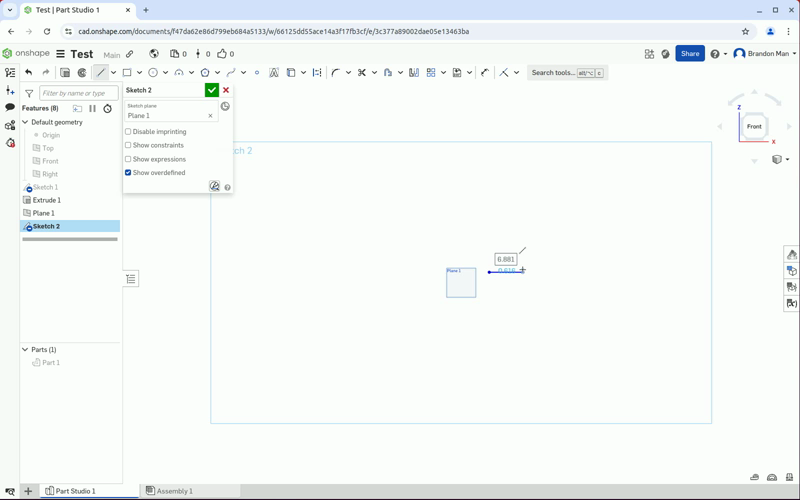
scroll(6)
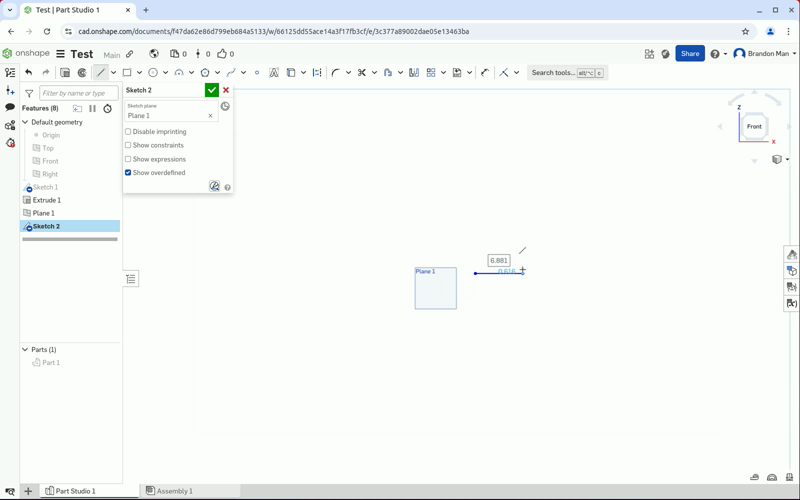
scroll(6)
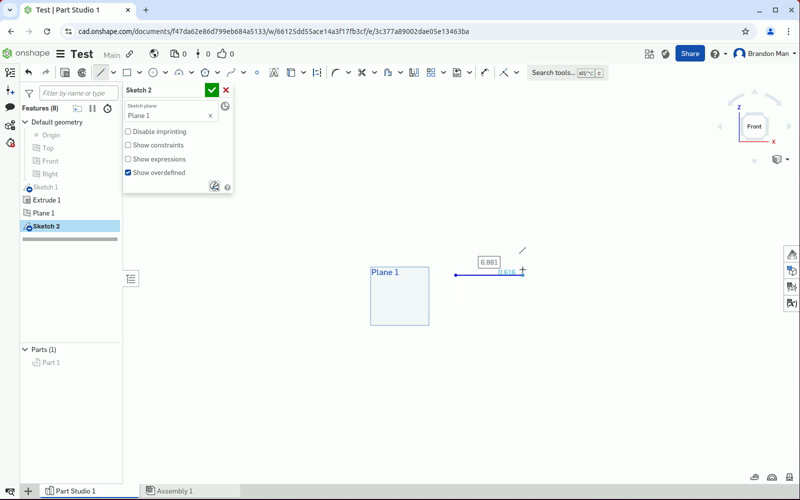
scroll(6)
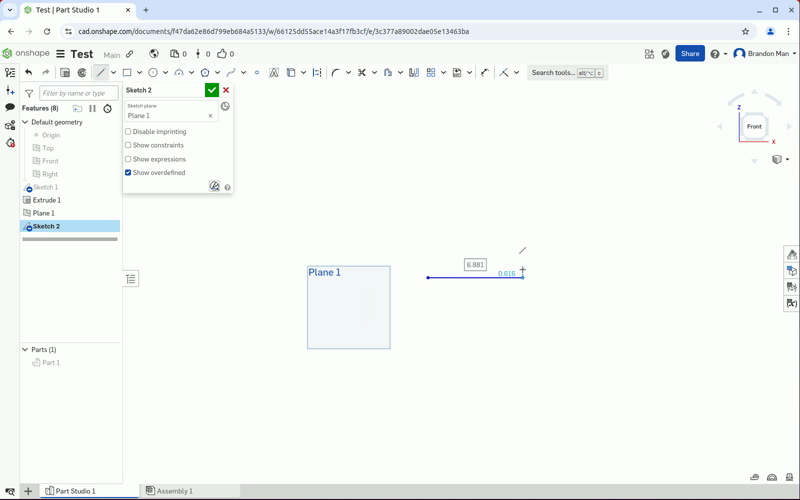
scroll(6)
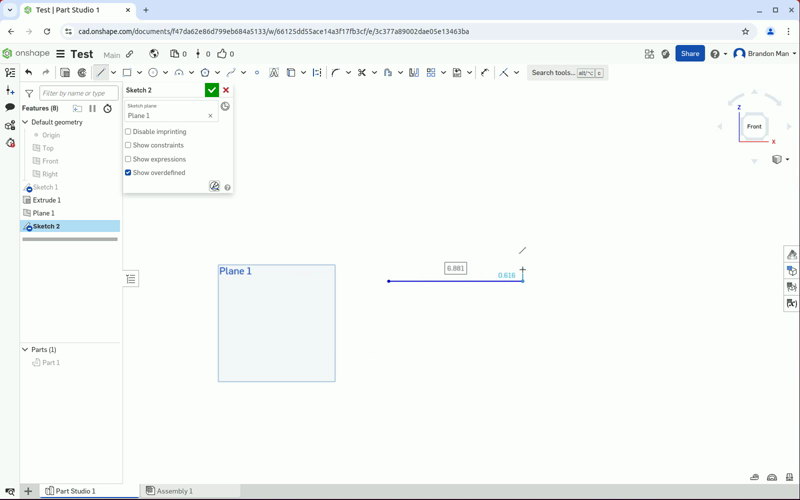
scroll(6)
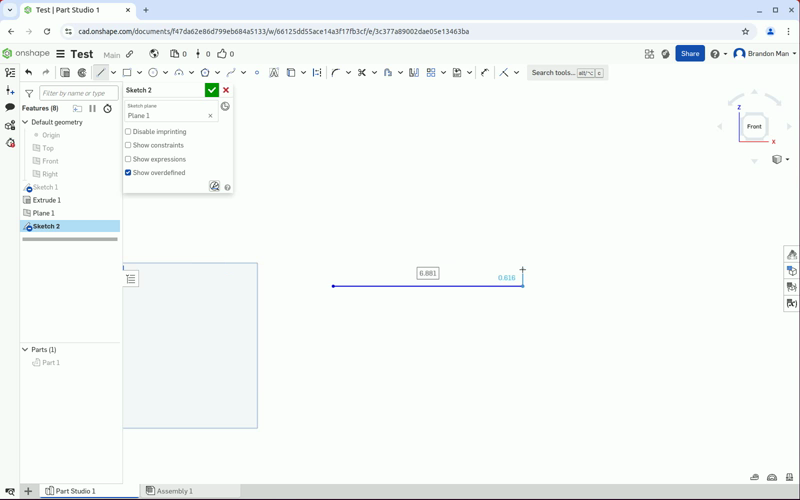
scroll(6)
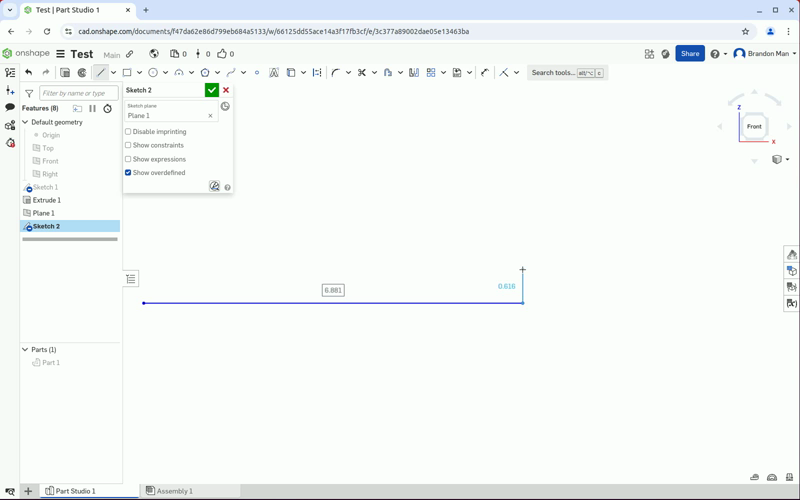
click(522, 269)
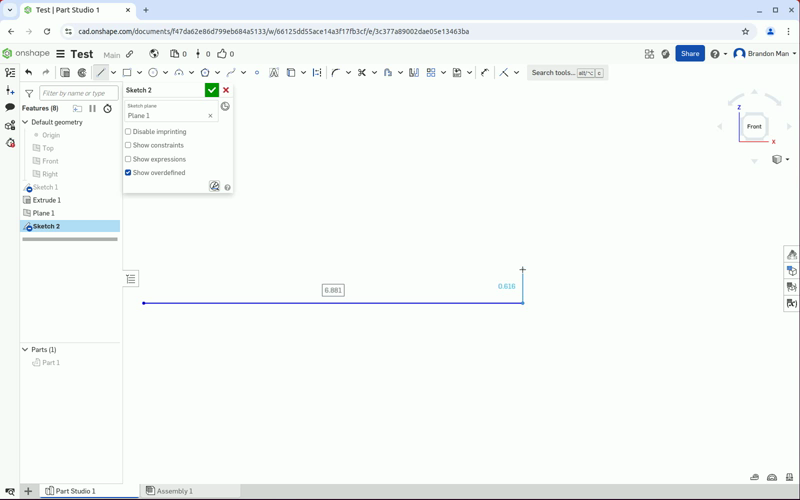
scroll(-6)
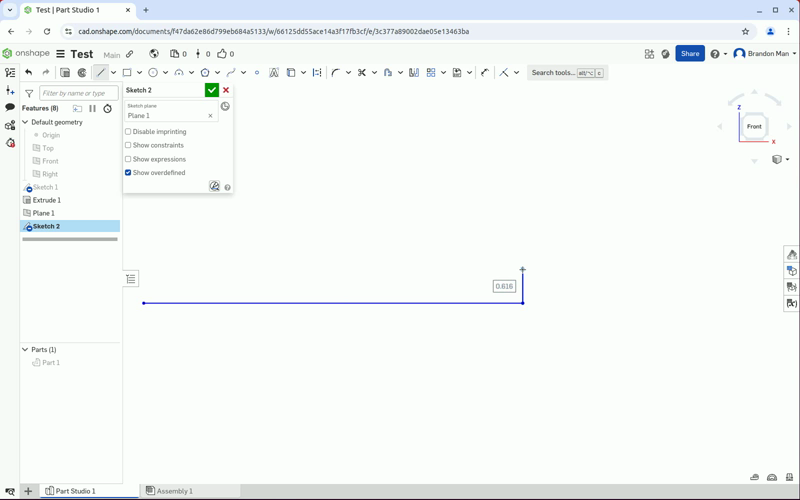
scroll(-6)
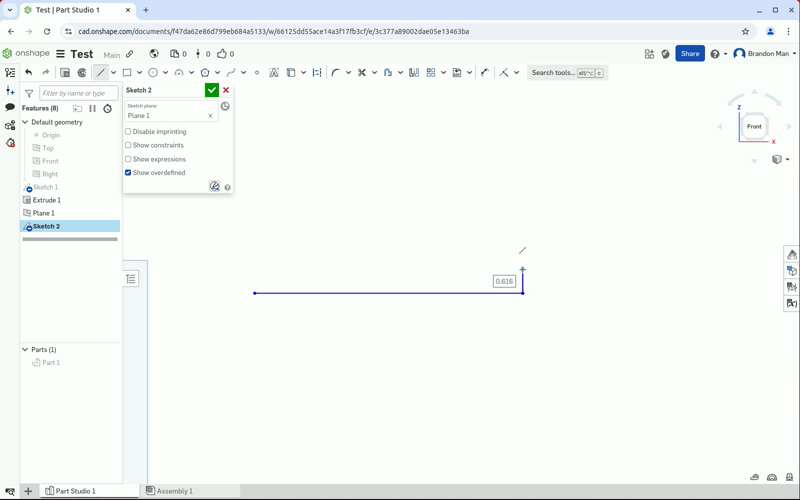
scroll(-6)
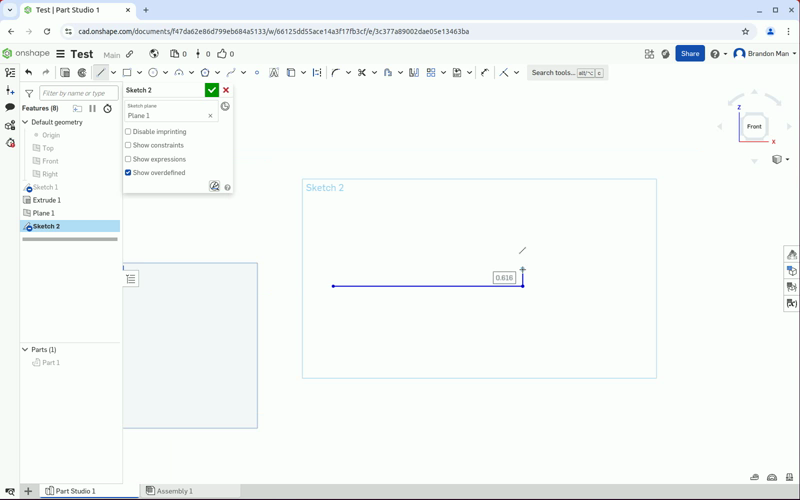
scroll(-6)
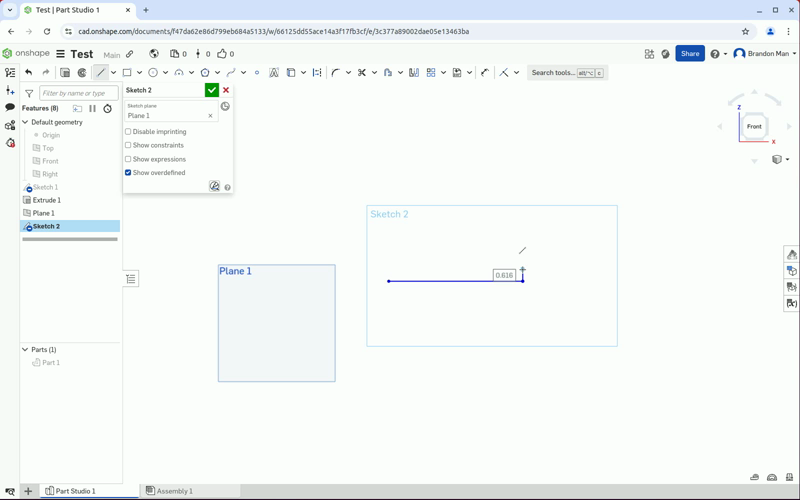
scroll(-6)
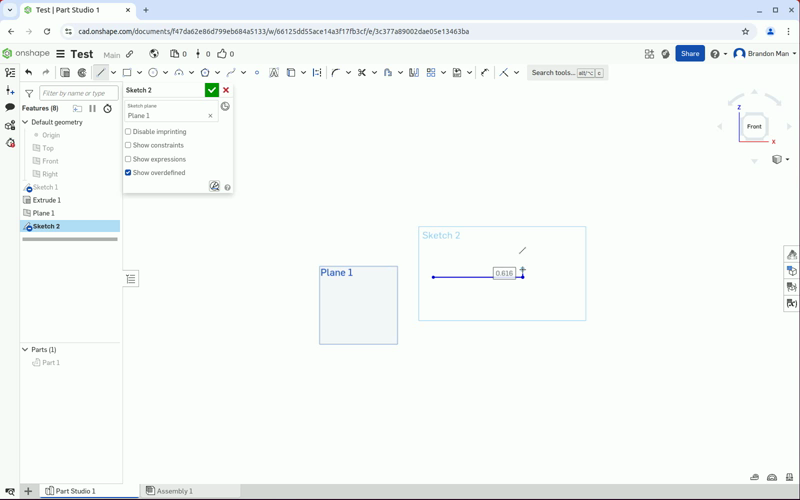
scroll(-6)
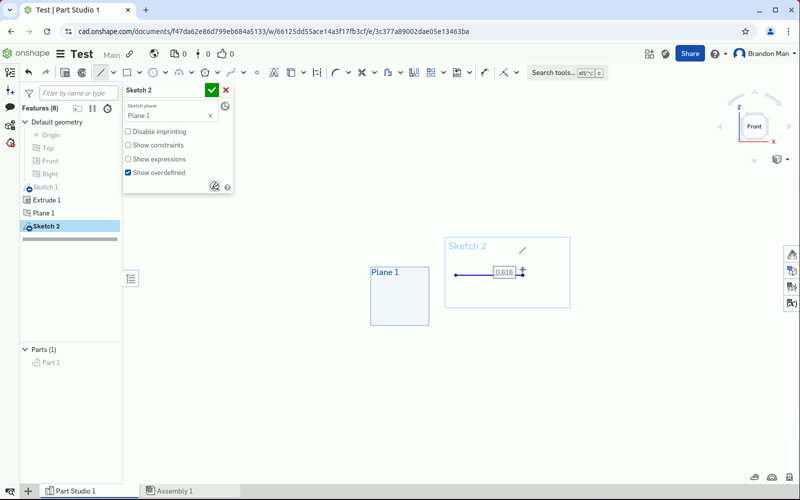
scroll(-6)
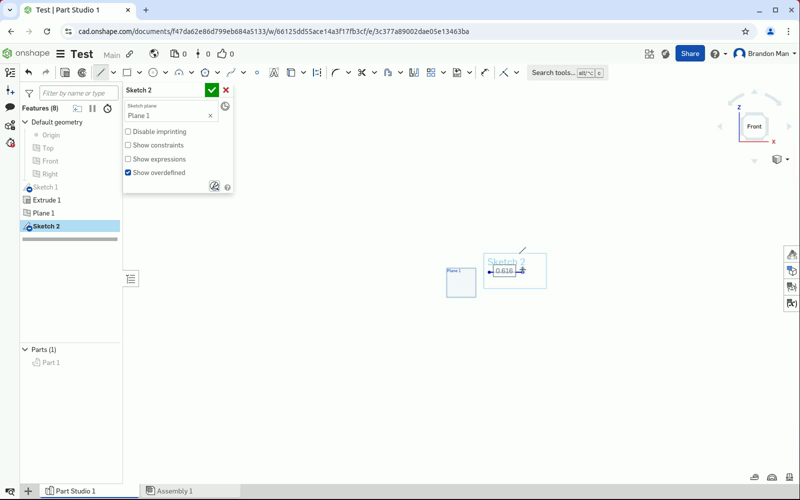
key_up(shift)
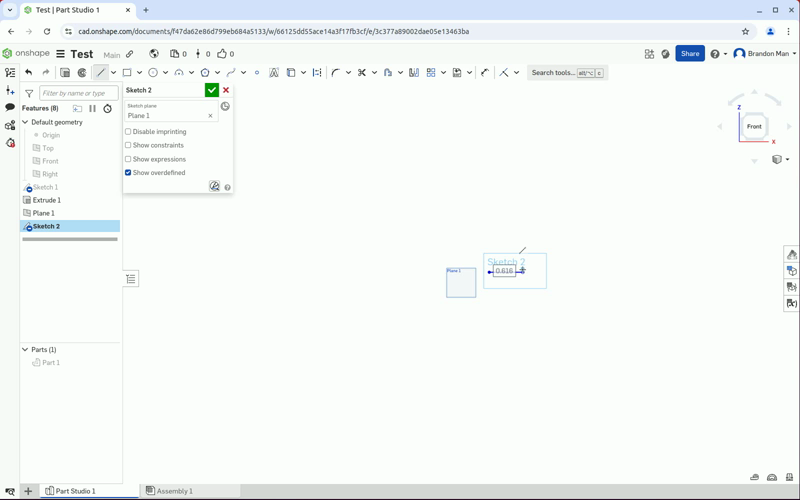
key_down(shift)
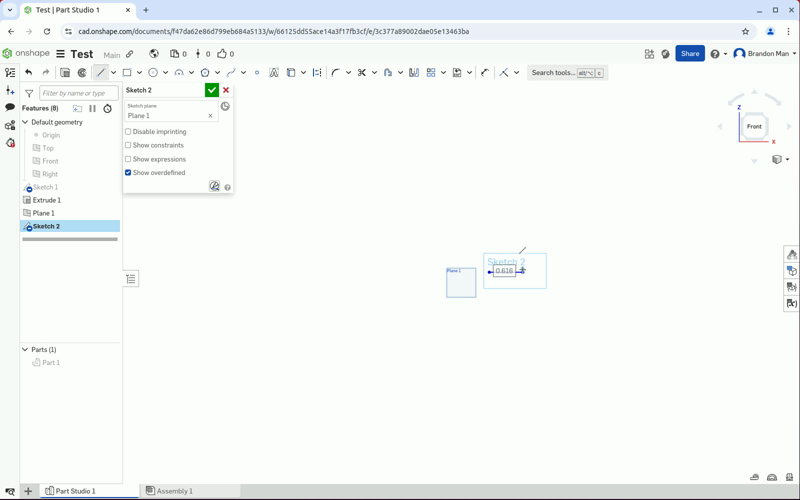
mouse_move(552, 269)
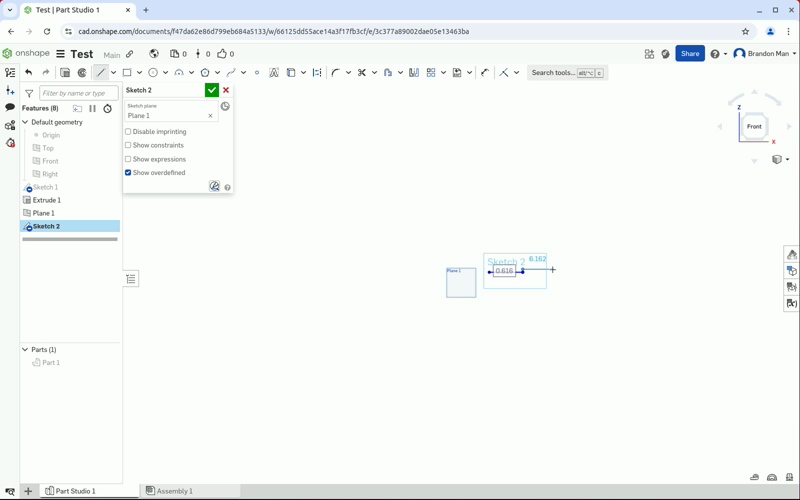
mouse_move(489, 269)
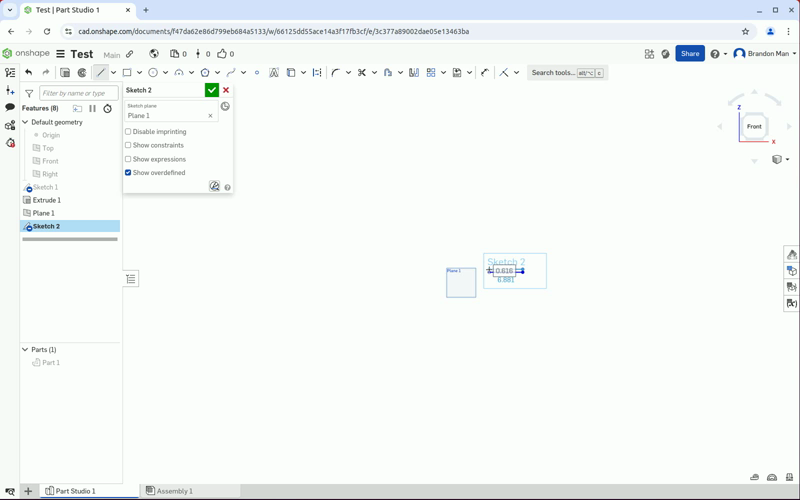
scroll(6)
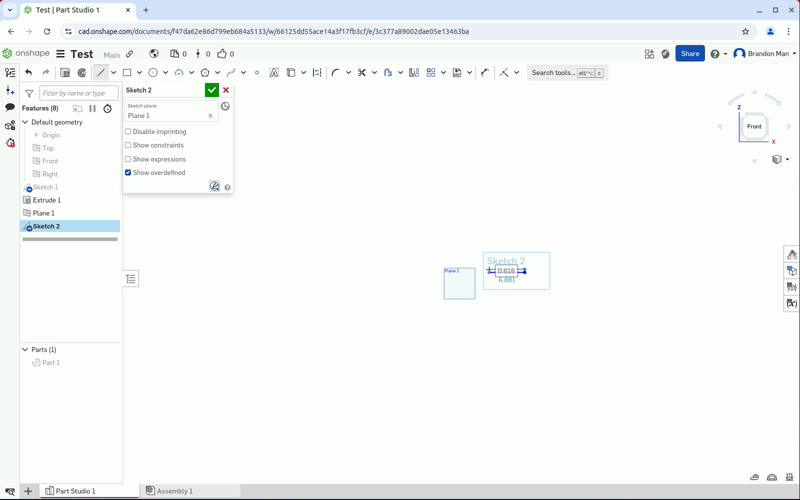
scroll(6)
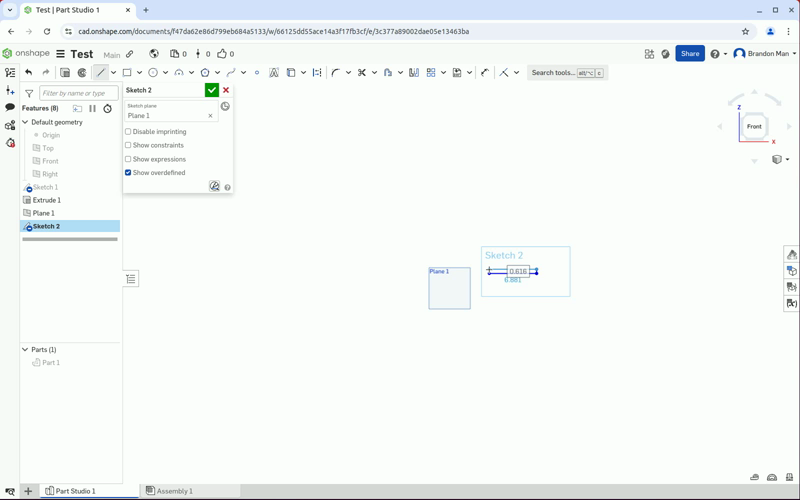
scroll(6)
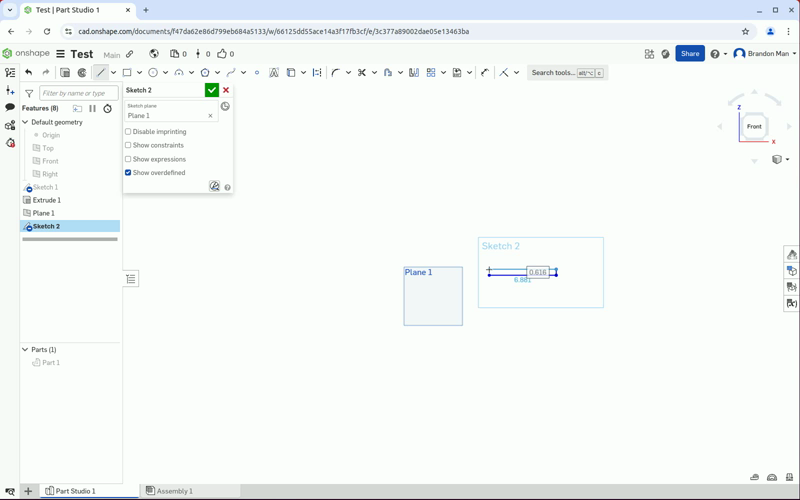
scroll(6)
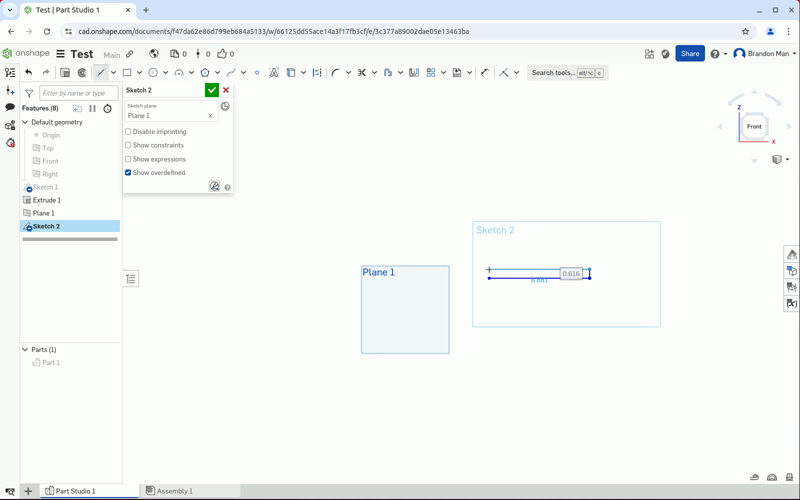
scroll(6)
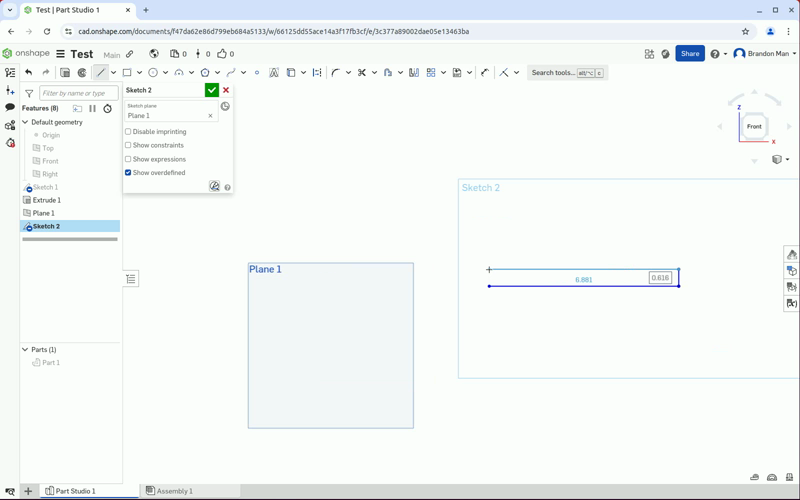
scroll(6)
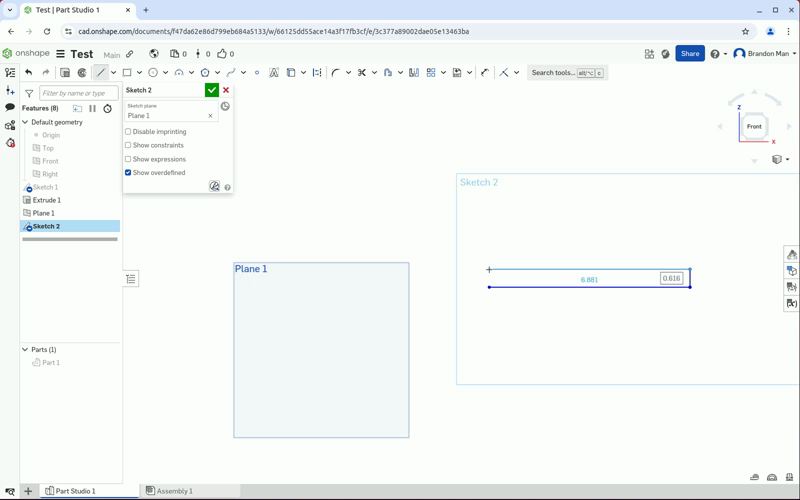
scroll(6)
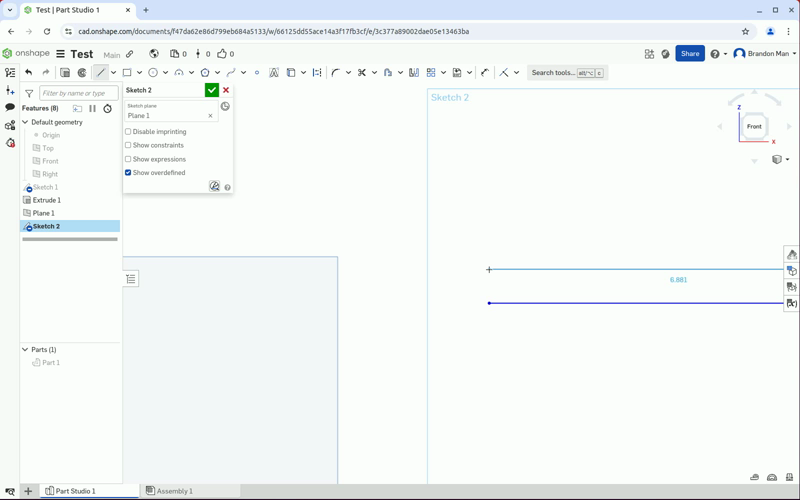
click(489, 269)
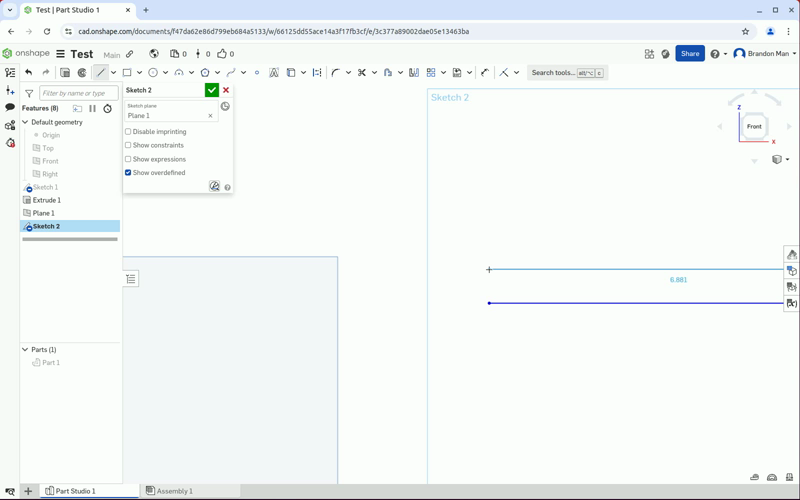
scroll(-6)
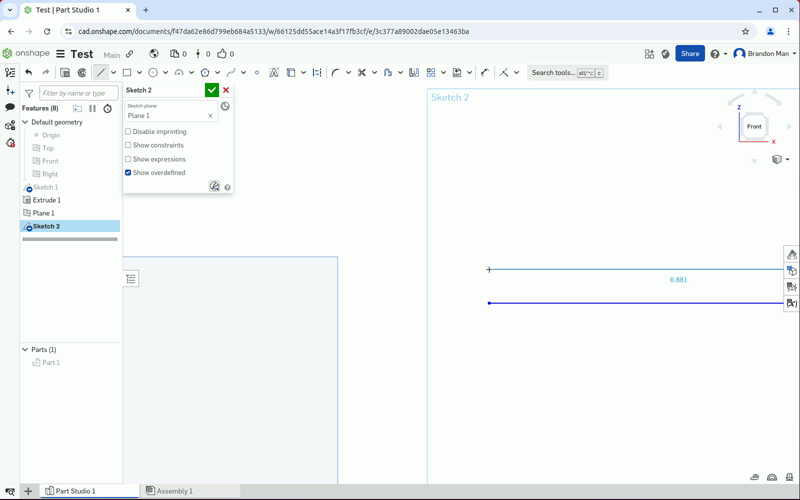
scroll(-6)
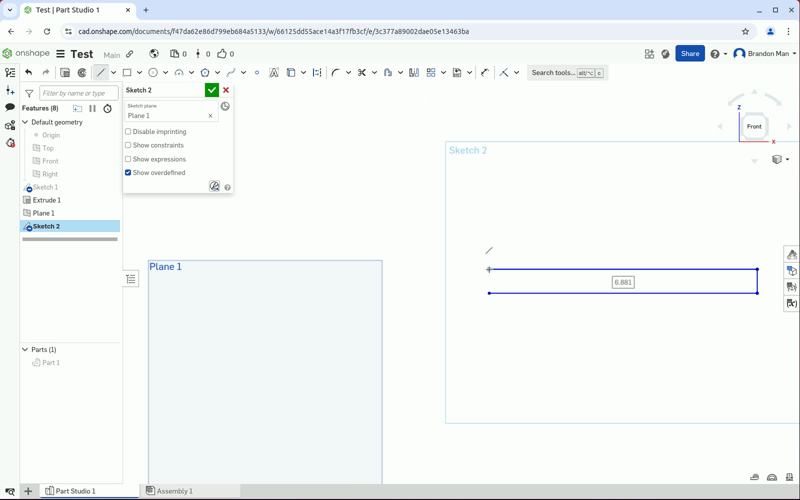
scroll(-6)
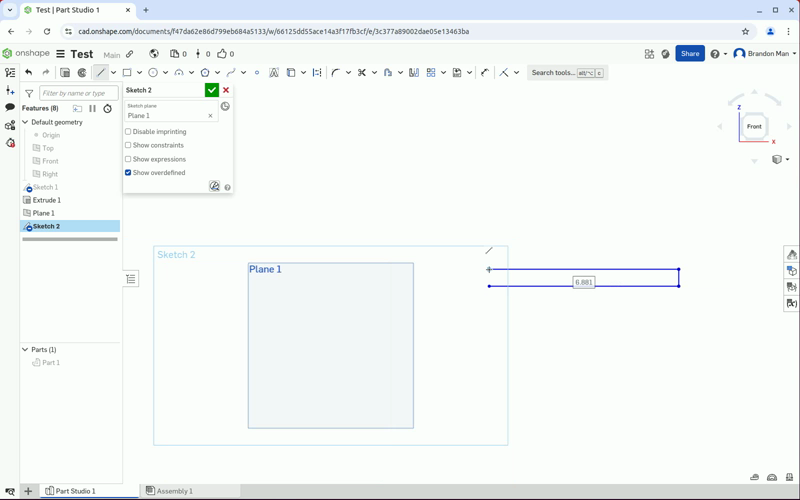
scroll(-6)
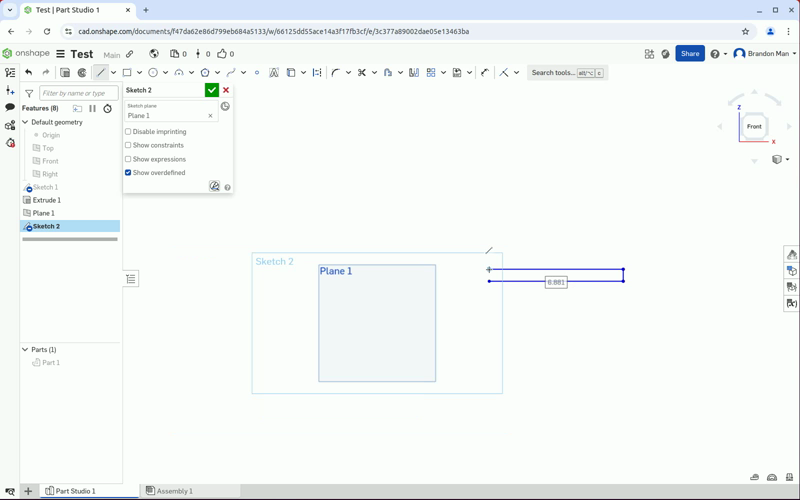
scroll(-6)
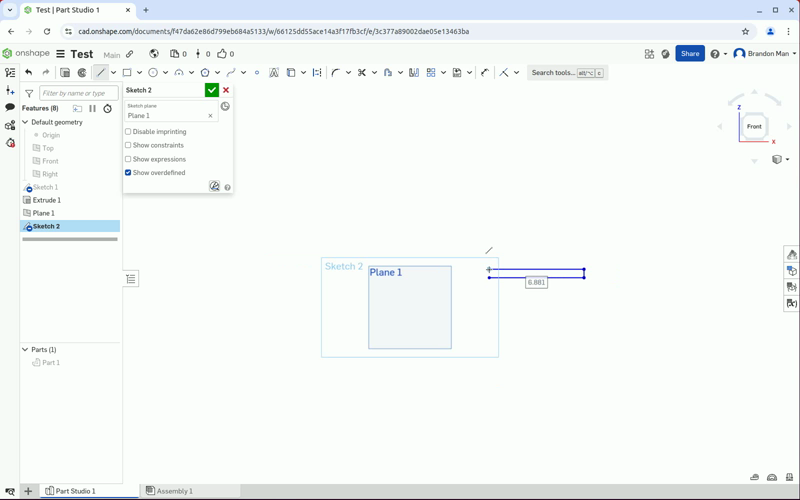
scroll(-6)
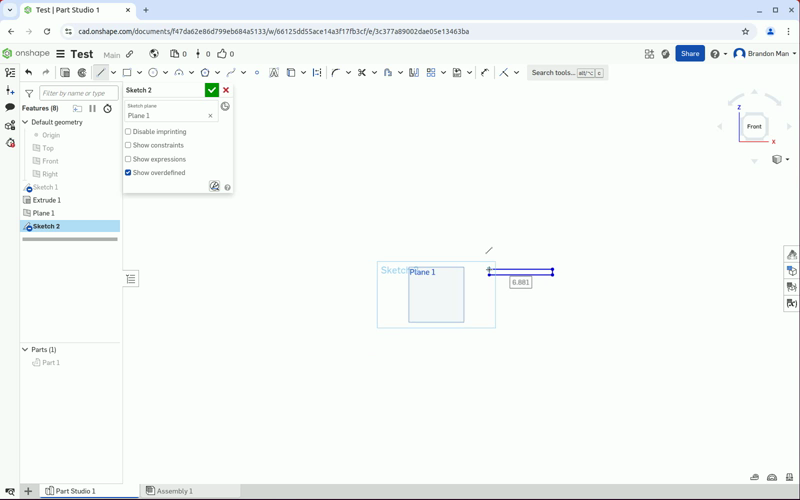
scroll(-6)
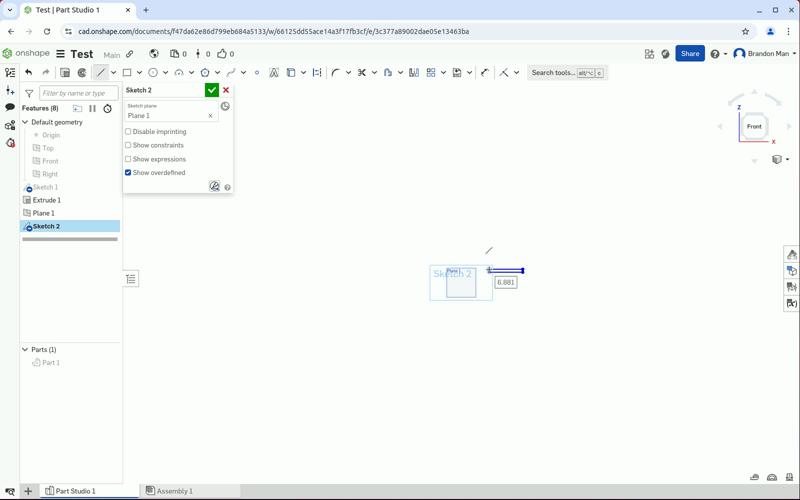
key_up(shift)
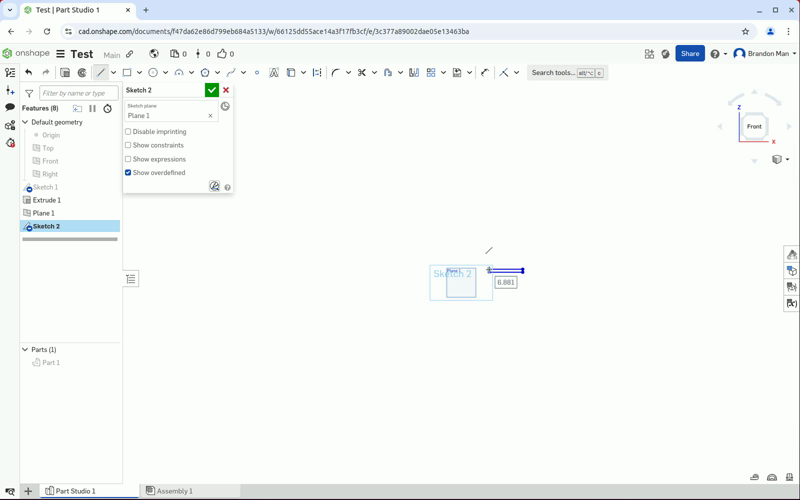
mouse_move(519, 269)
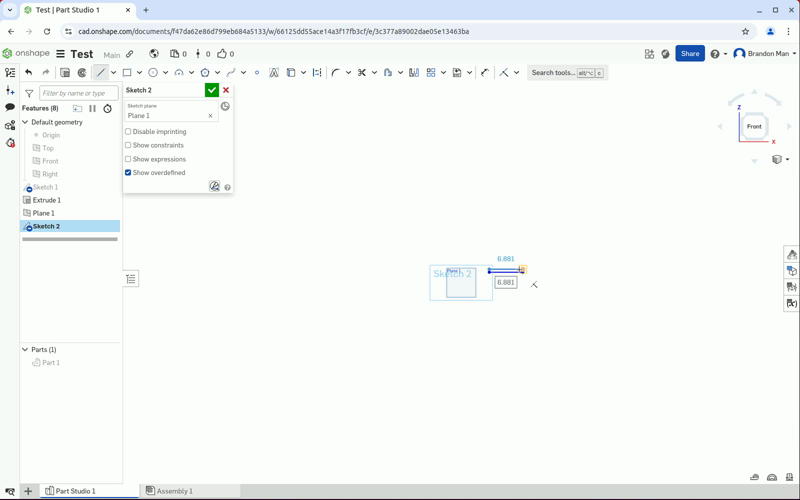
key_down(shift)
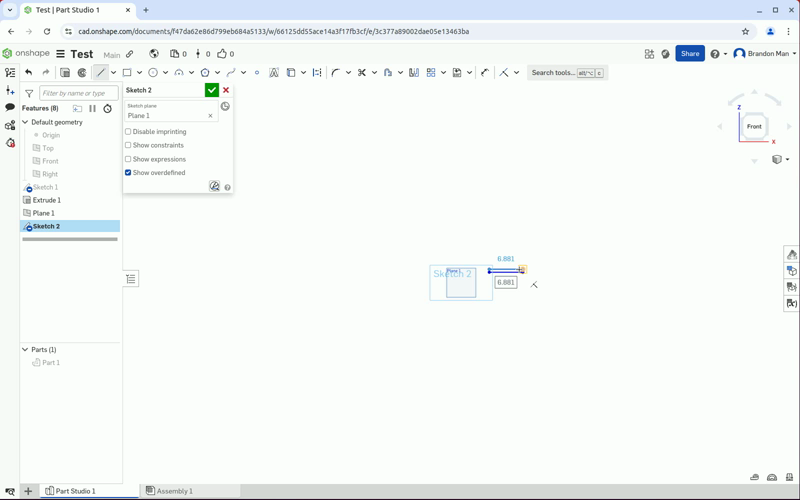
mouse_move(489, 272)
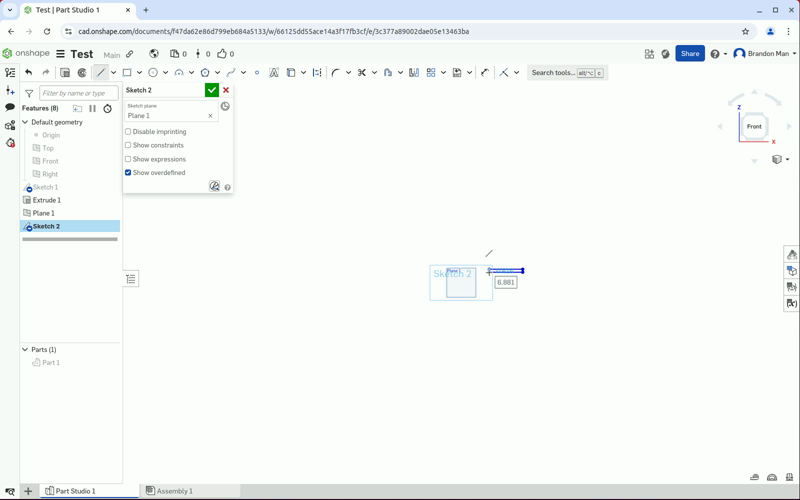
scroll(6)
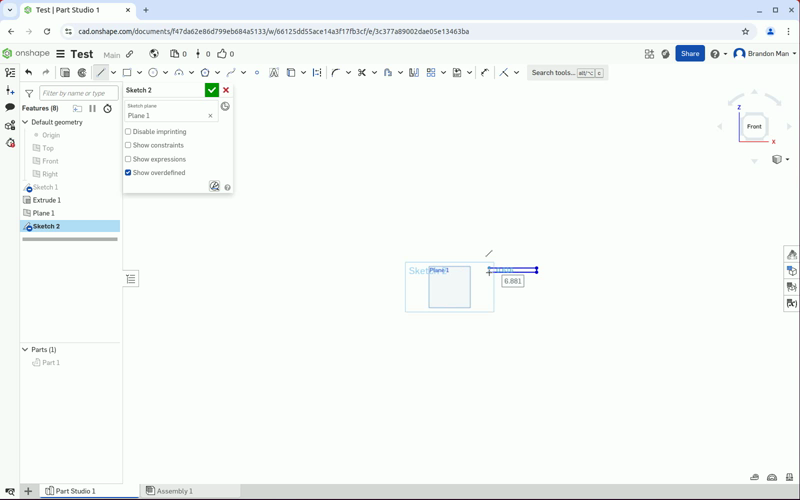
scroll(6)
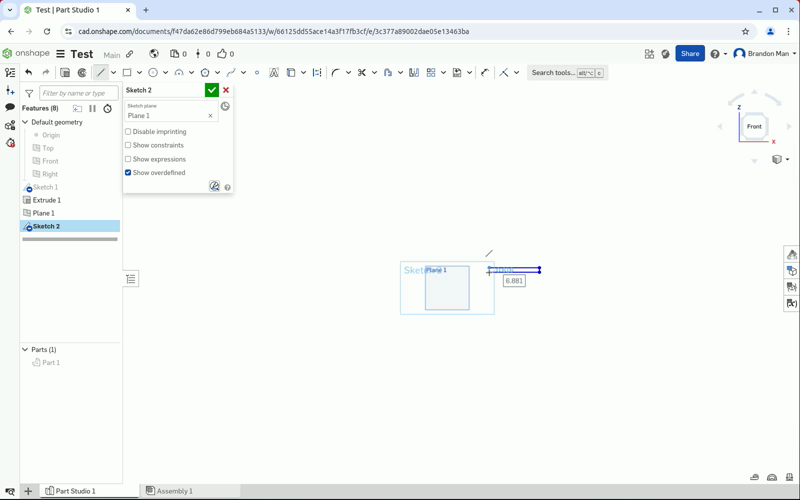
scroll(6)
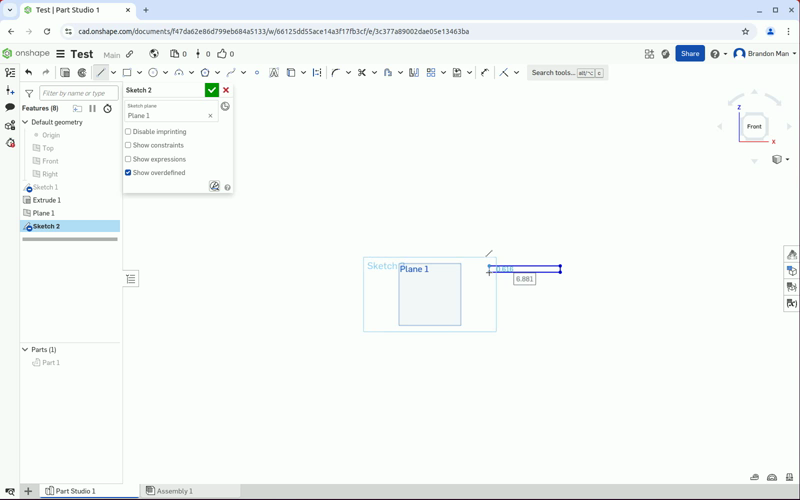
scroll(6)
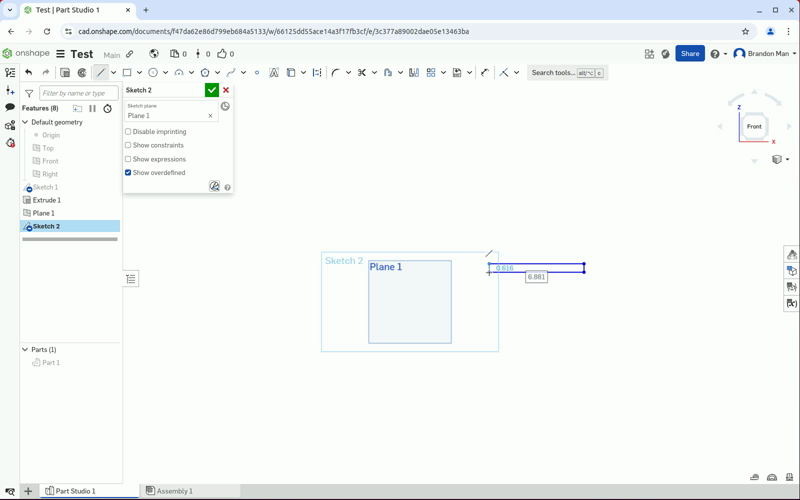
scroll(6)
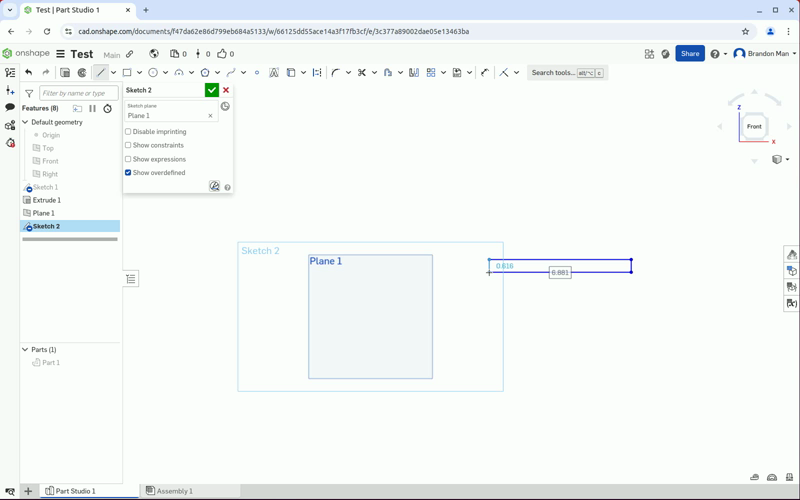
scroll(6)
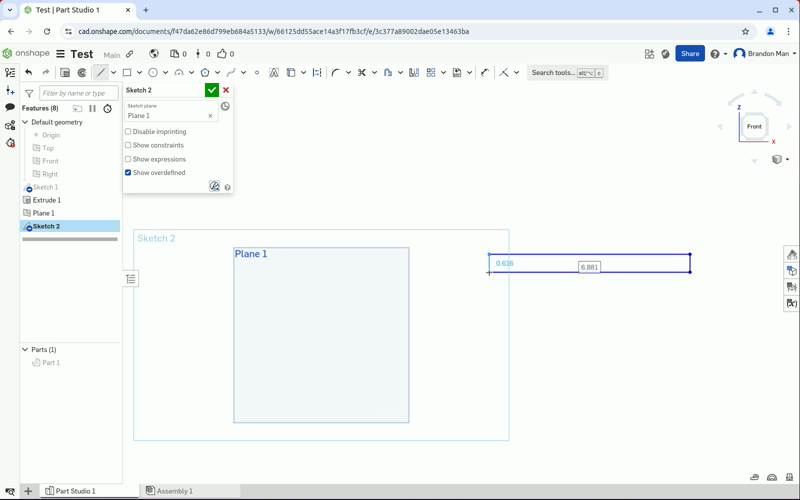
scroll(6)
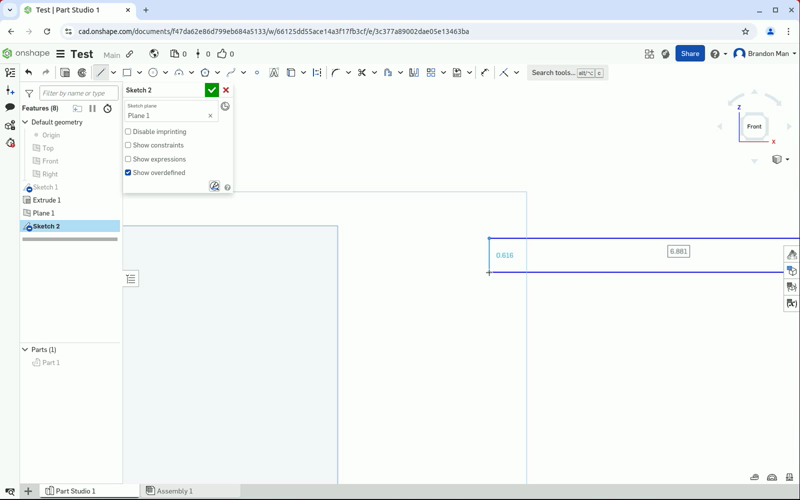
key_up(shift)
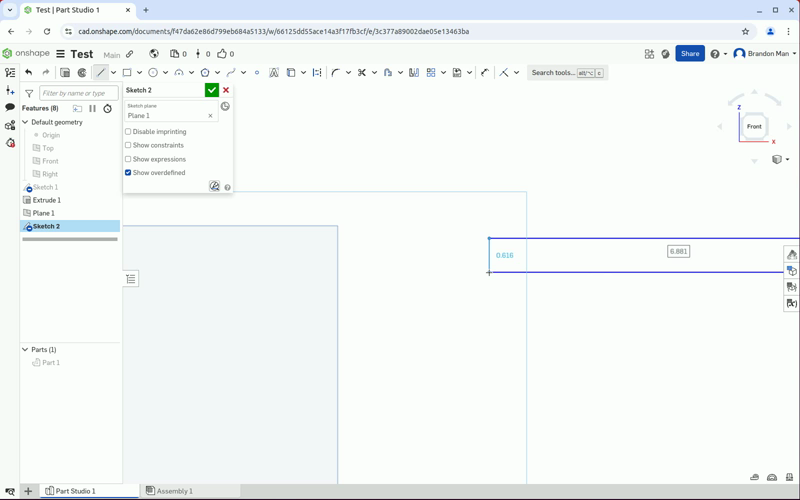
click(489, 272)
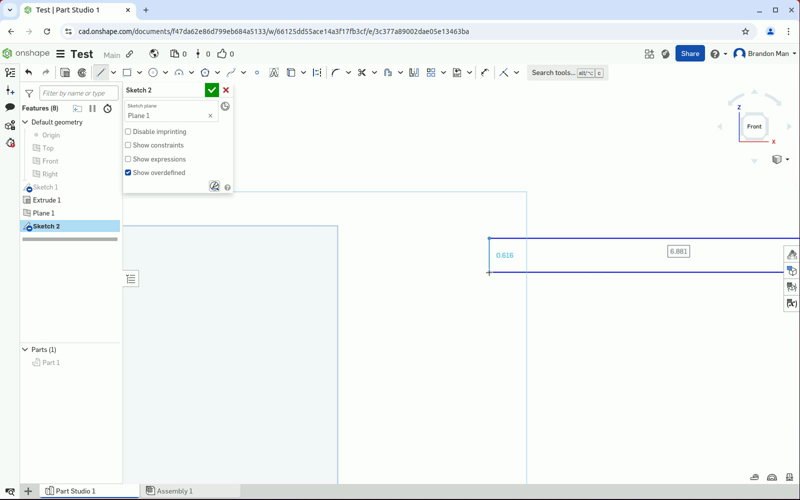
scroll(-6)
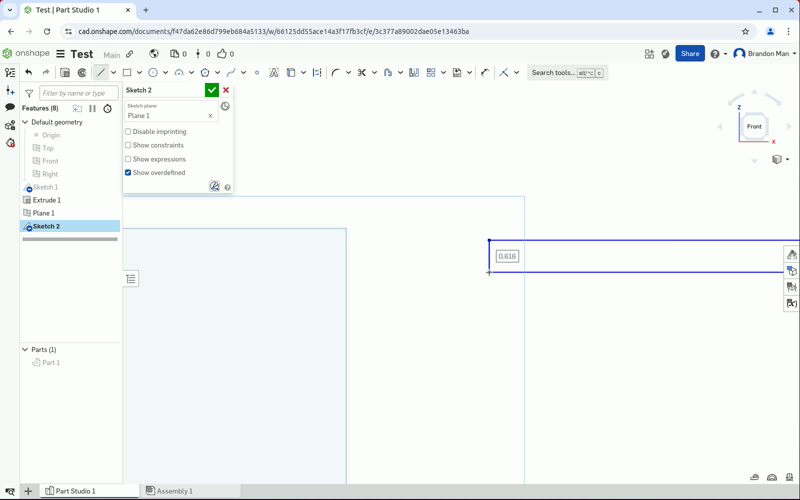
scroll(-6)
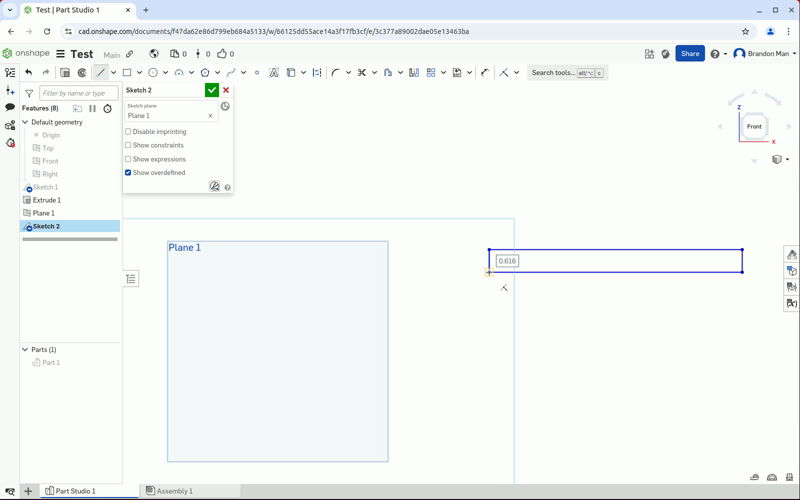
scroll(-6)
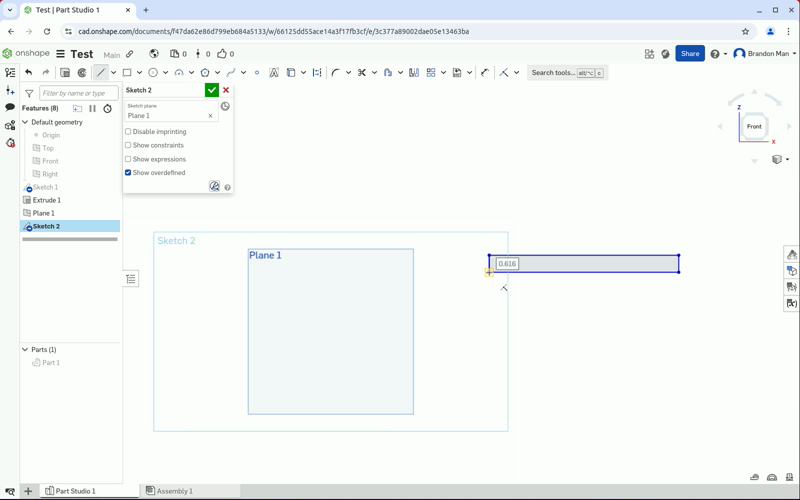
scroll(-6)
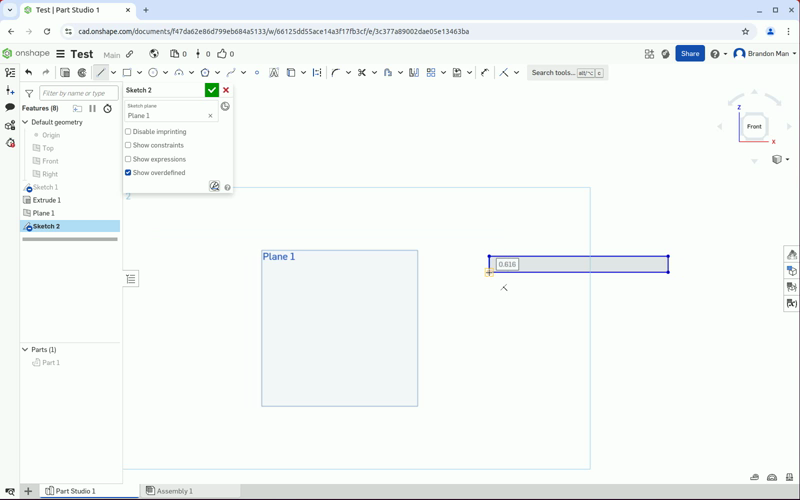
scroll(-6)
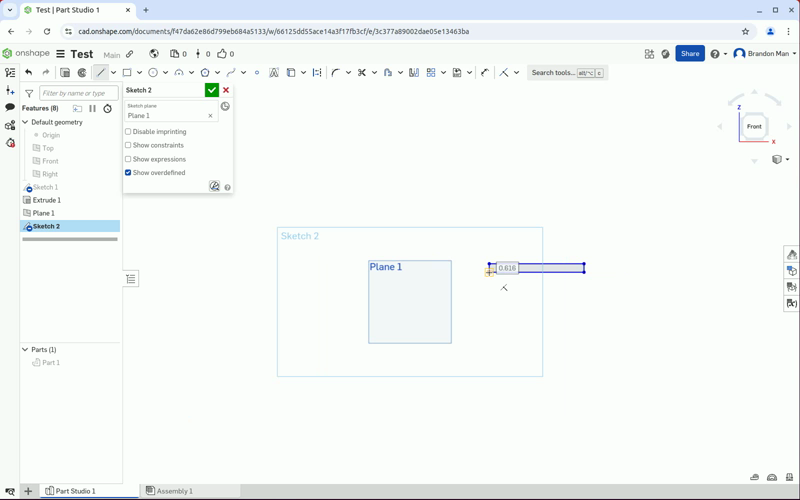
scroll(-6)
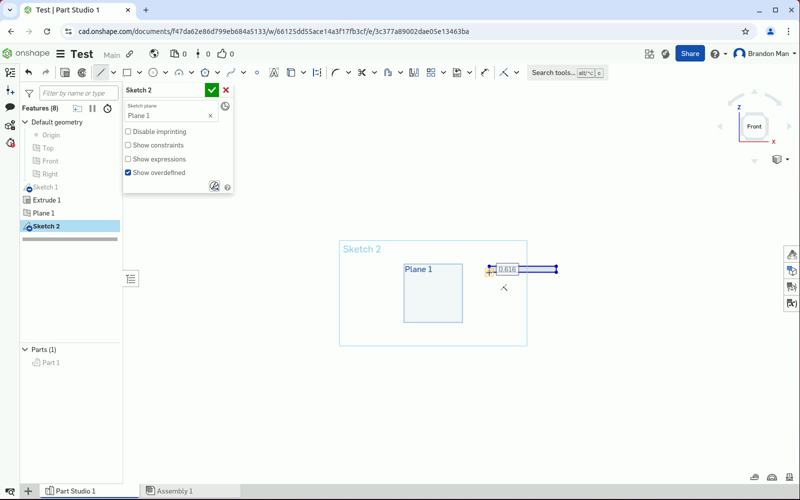
scroll(-6)
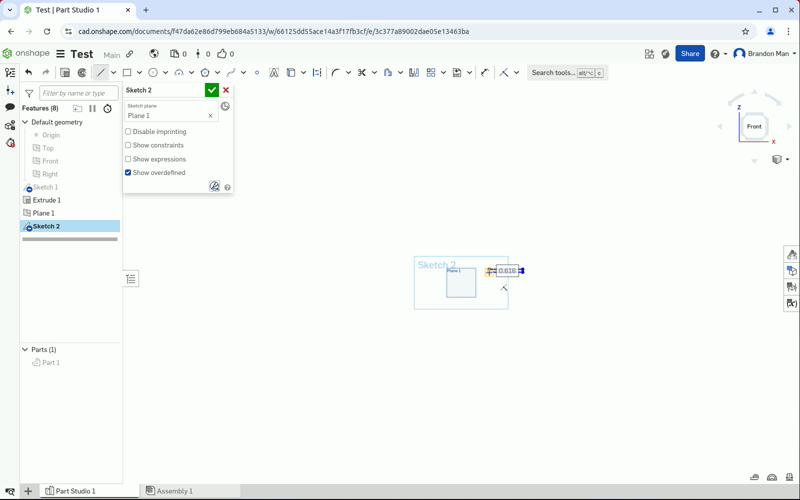
key(esc)
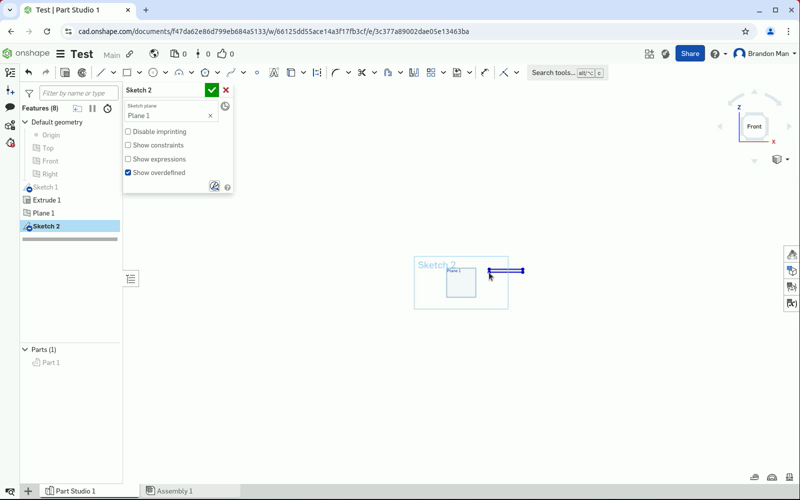
mouse_move(516, 271)
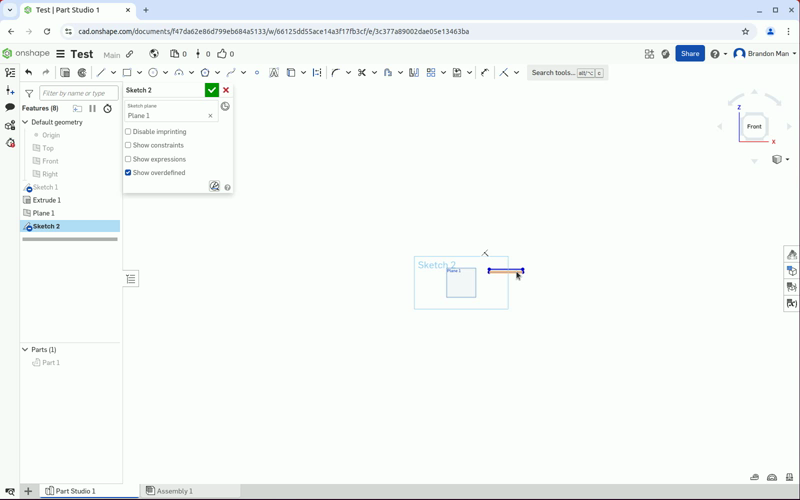
scroll(6)
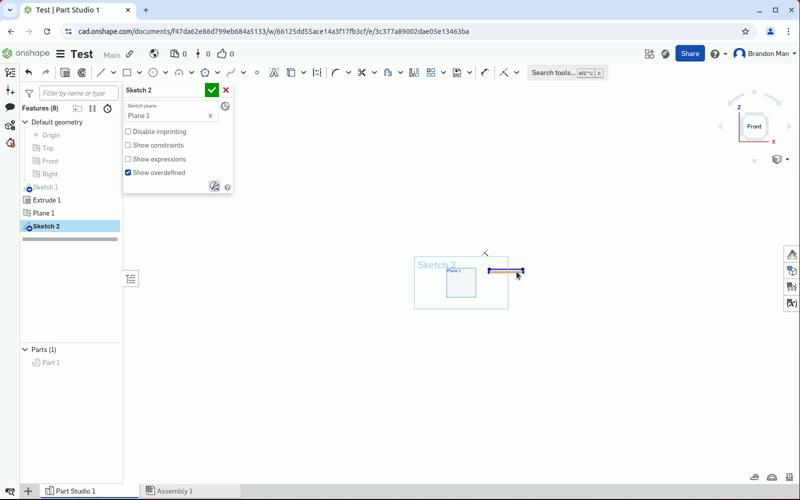
scroll(6)
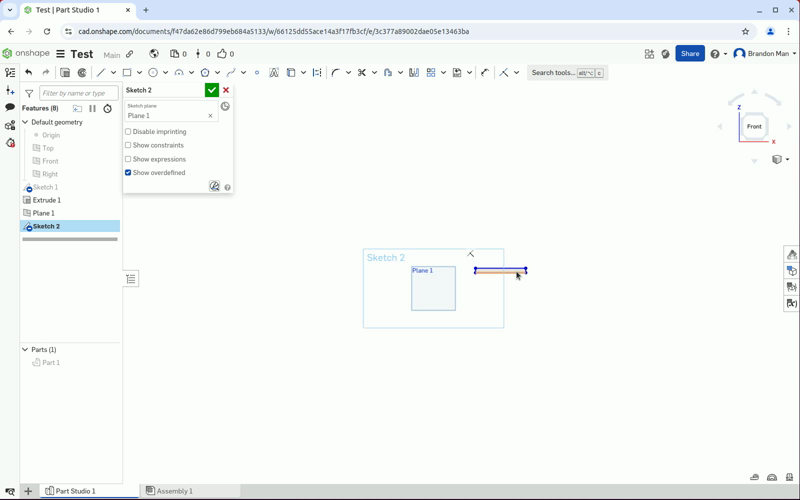
scroll(6)
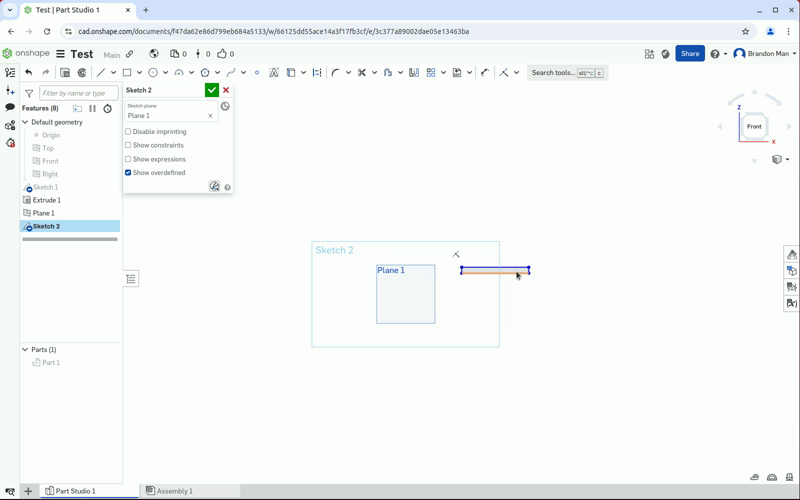
scroll(6)
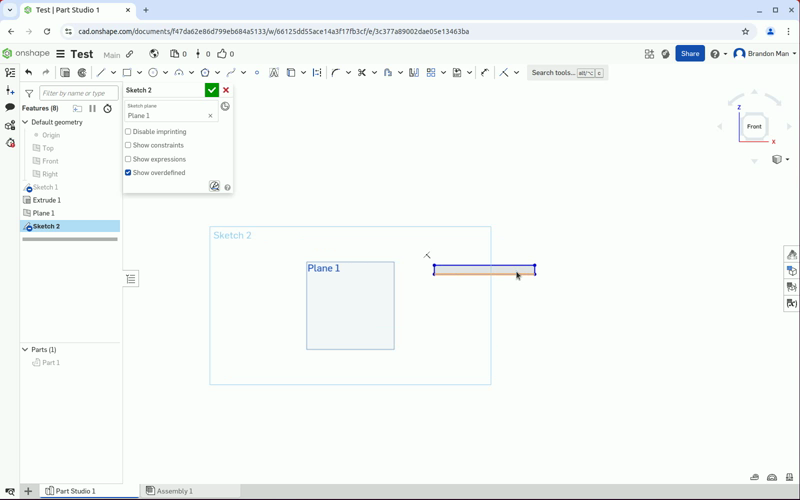
scroll(6)
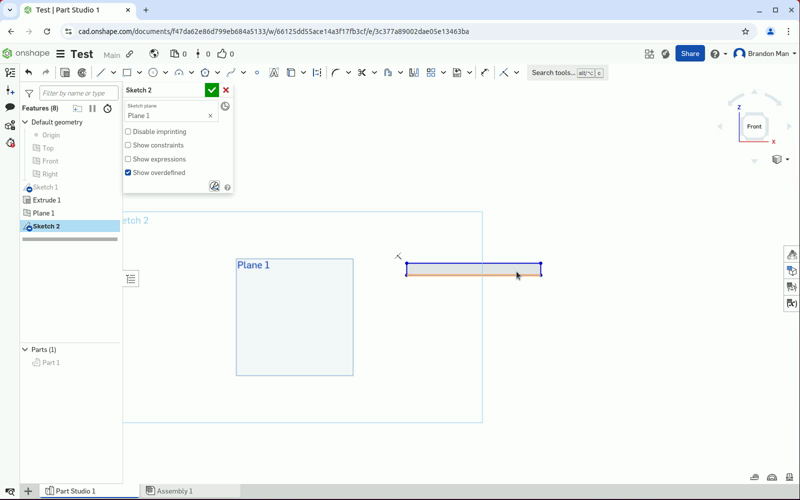
scroll(6)
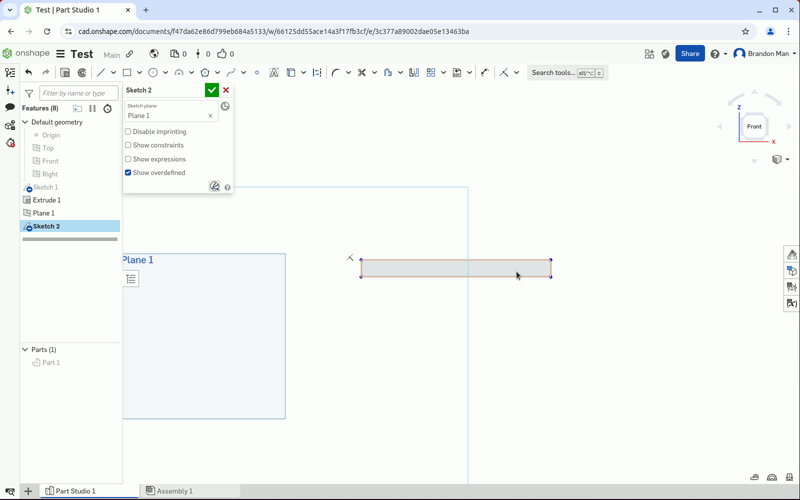
scroll(6)
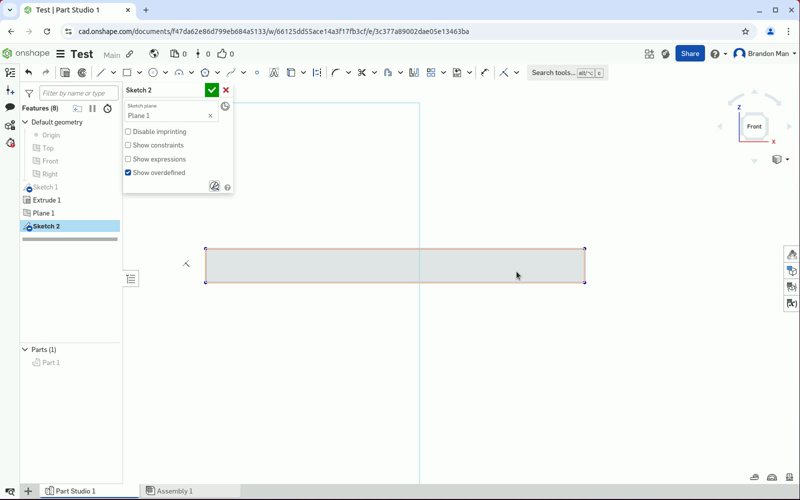
click(516, 271)
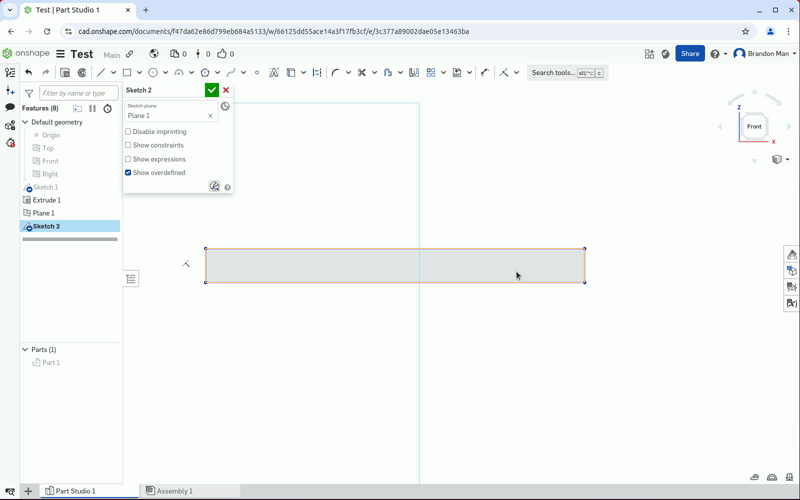
scroll(-6)
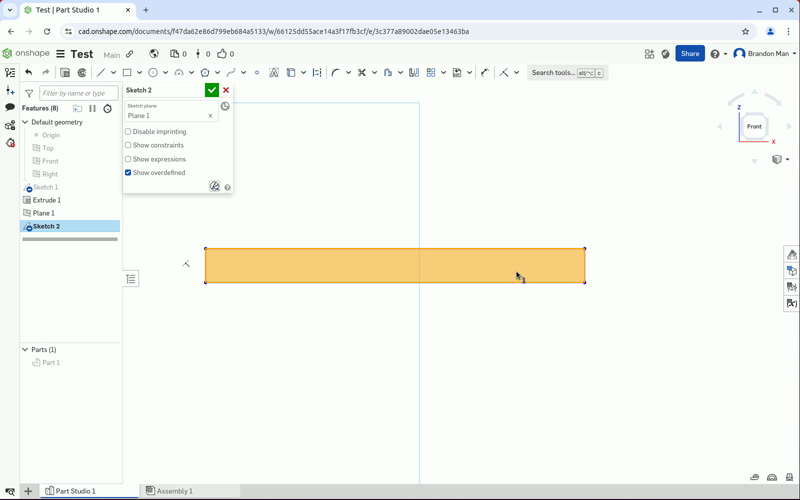
scroll(-6)
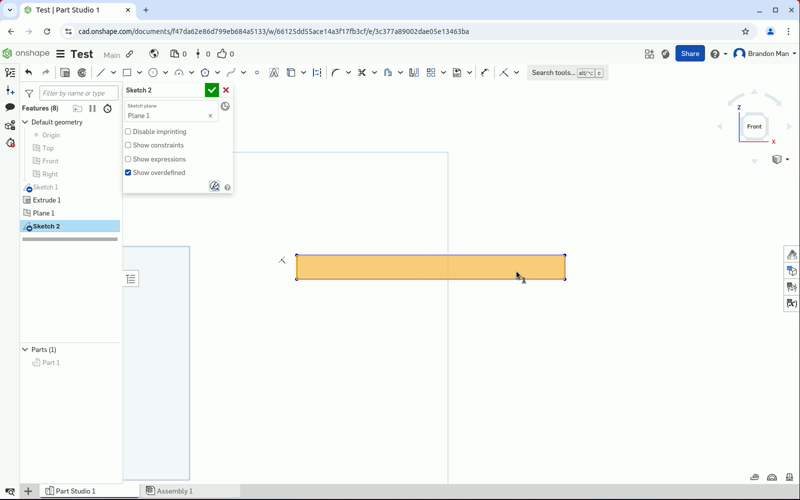
scroll(-6)
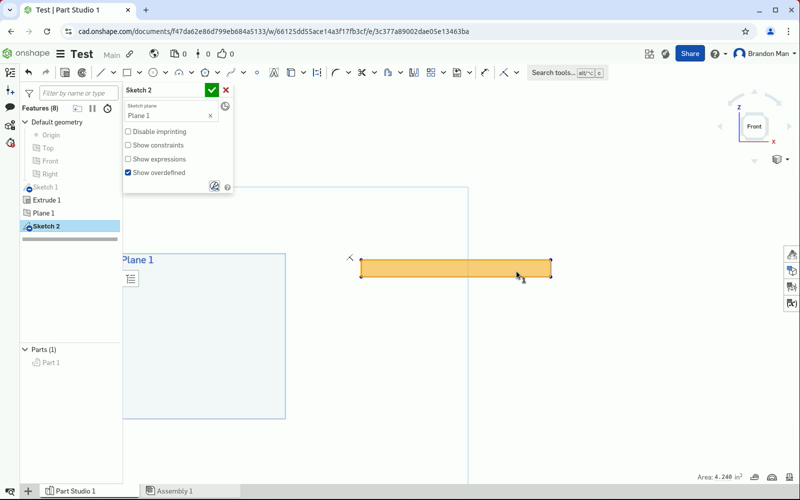
scroll(-6)
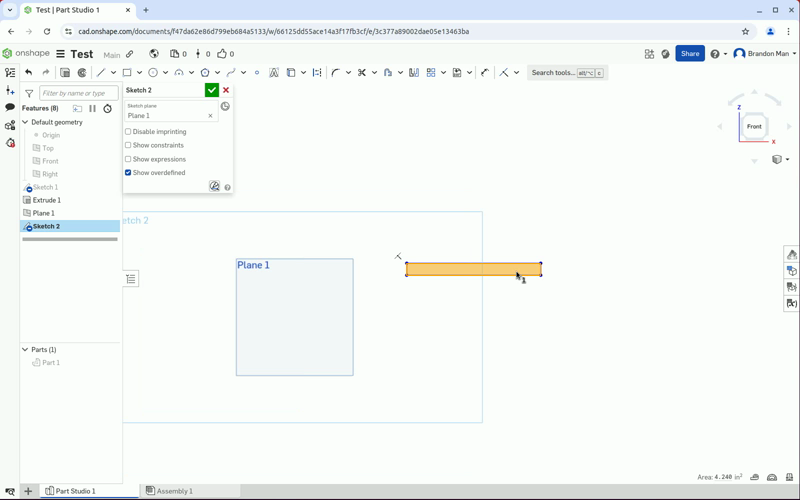
scroll(-6)
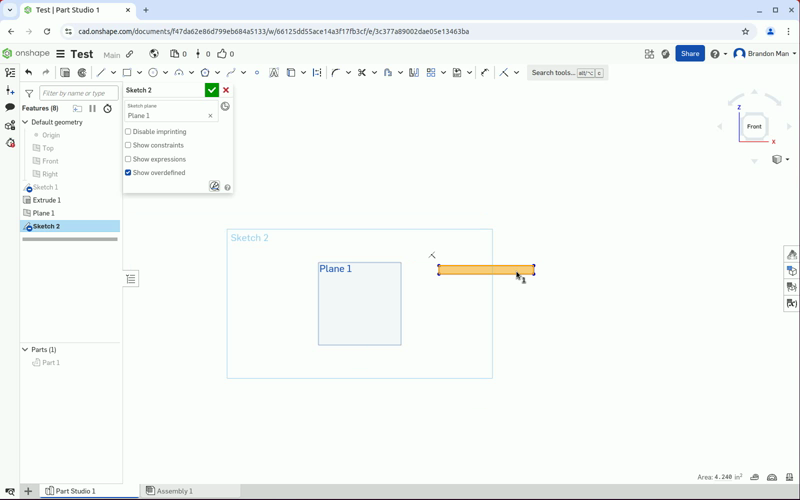
scroll(-6)
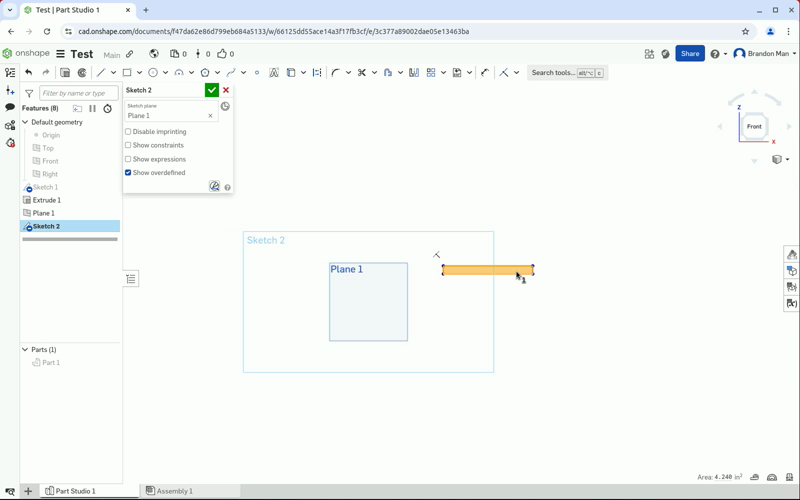
scroll(-6)
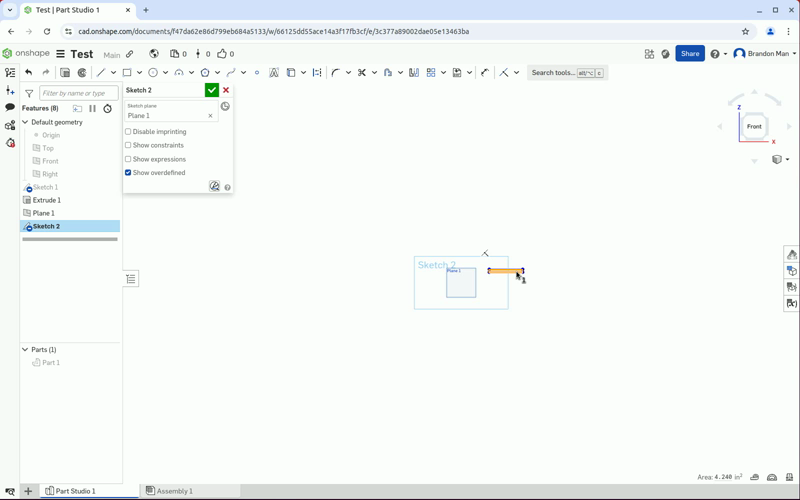
mouse_move(73, 352)
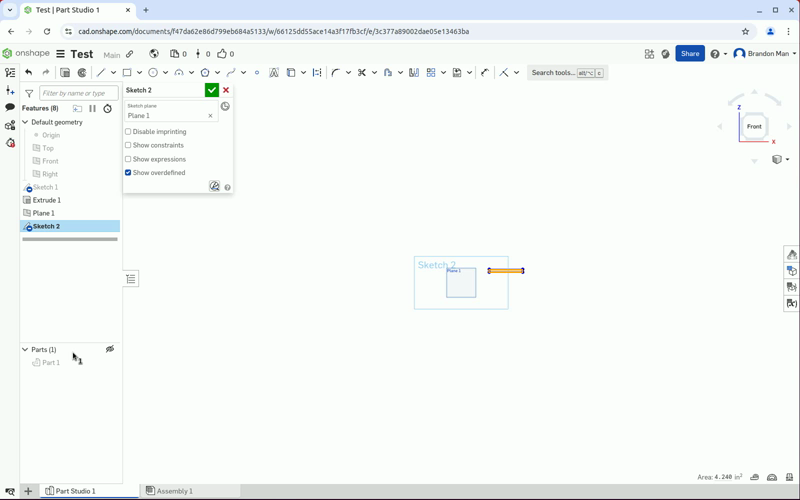
key(shift+y)
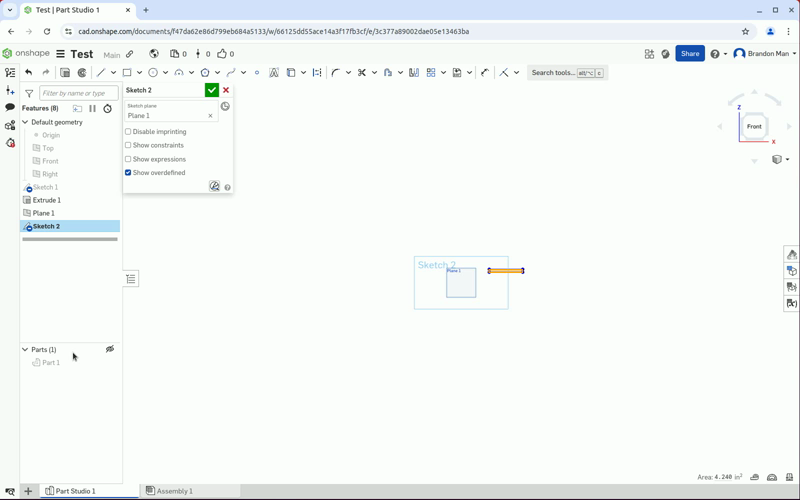
key(shift+e)
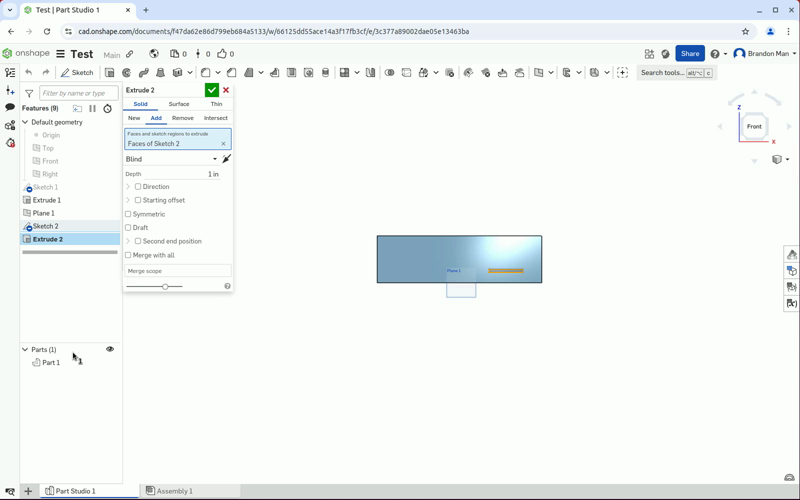
mouse_move(143, 106)
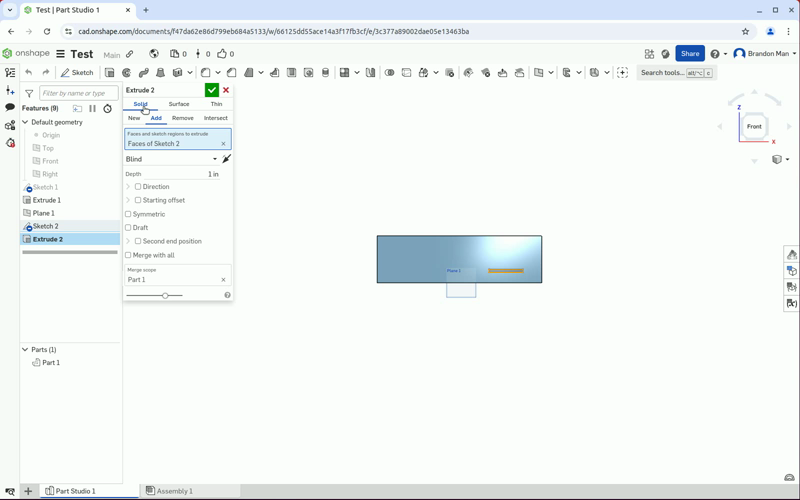
click(143, 106)
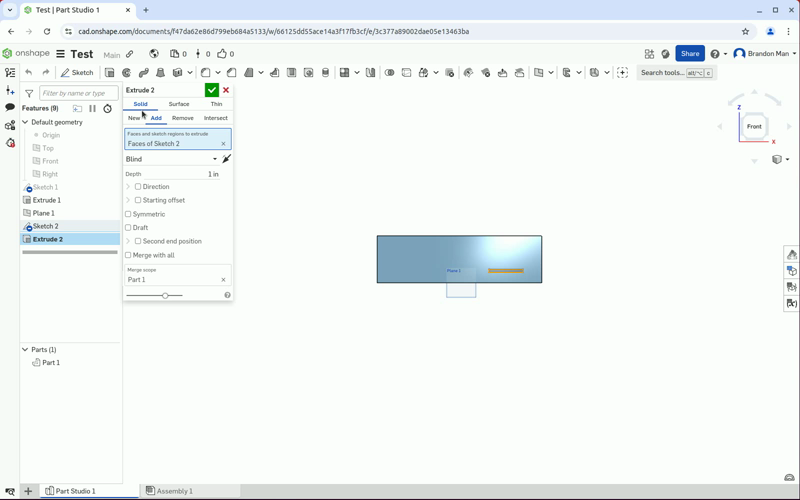
mouse_move(137, 120)
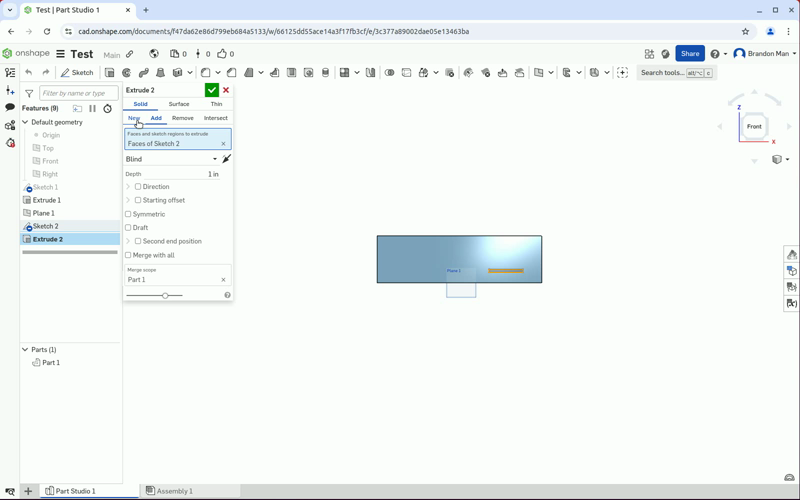
click(137, 120)
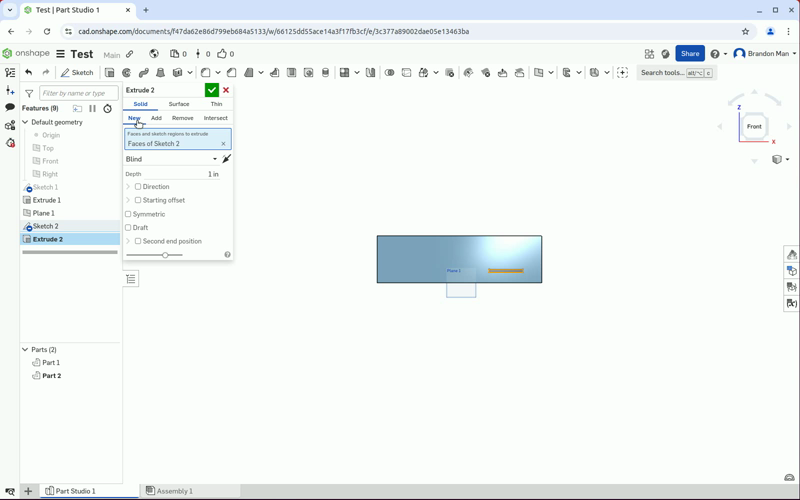
key(tab, 4)
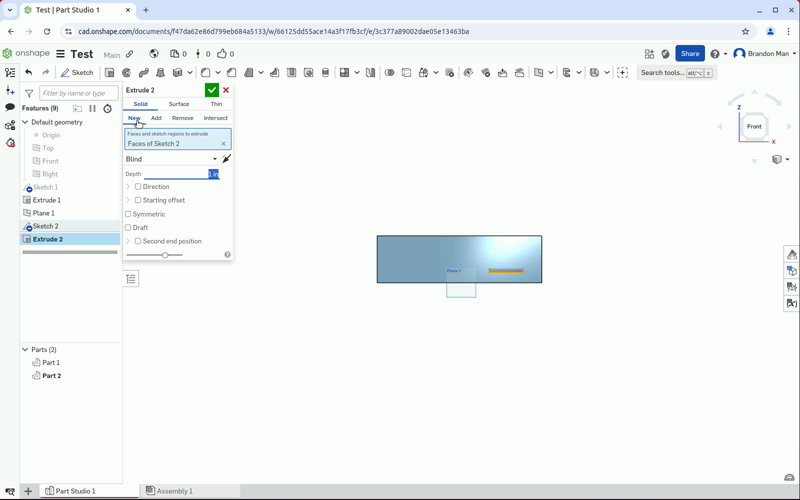
text(-0.241)
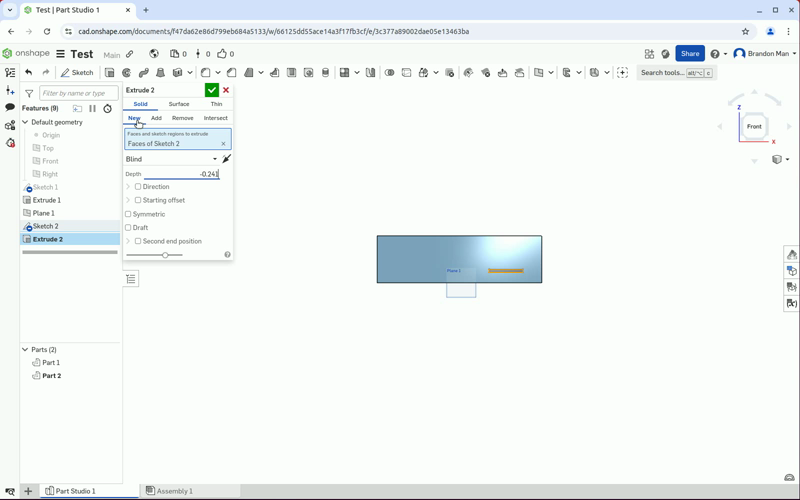
key(enter)
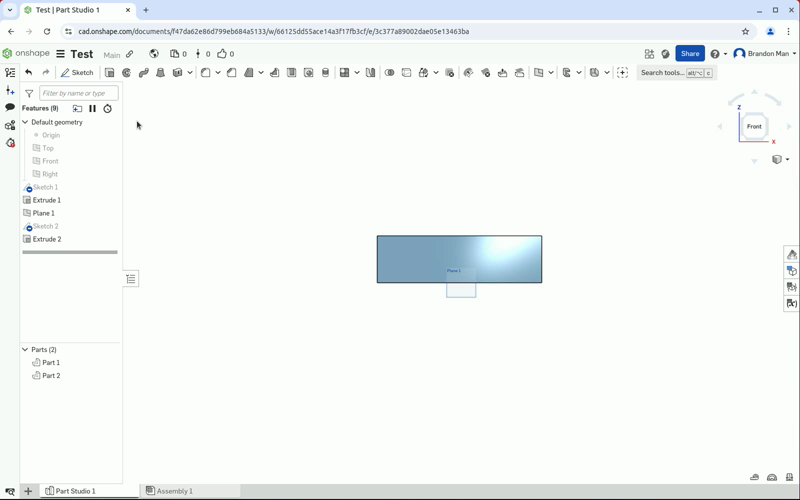
key(shift+h)
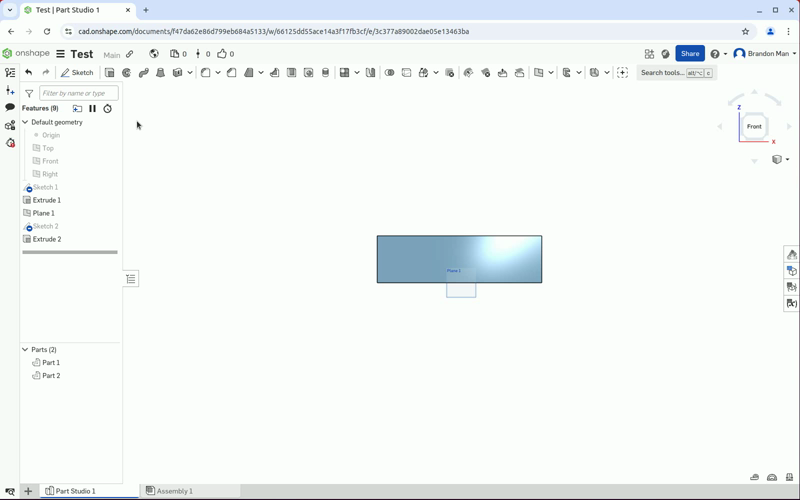
key(shift+h)
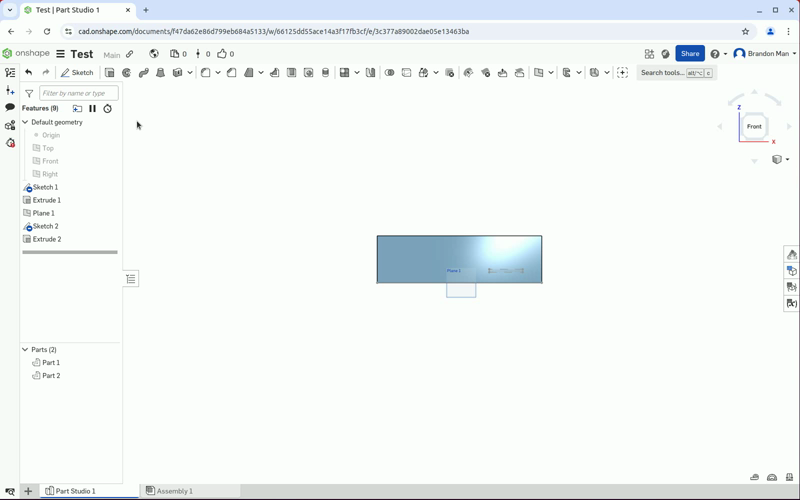
key(shift+7)
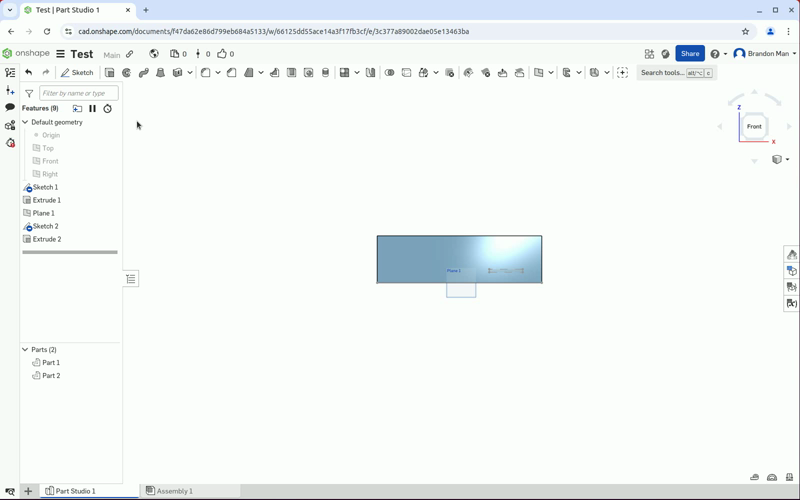
key(left, 2)
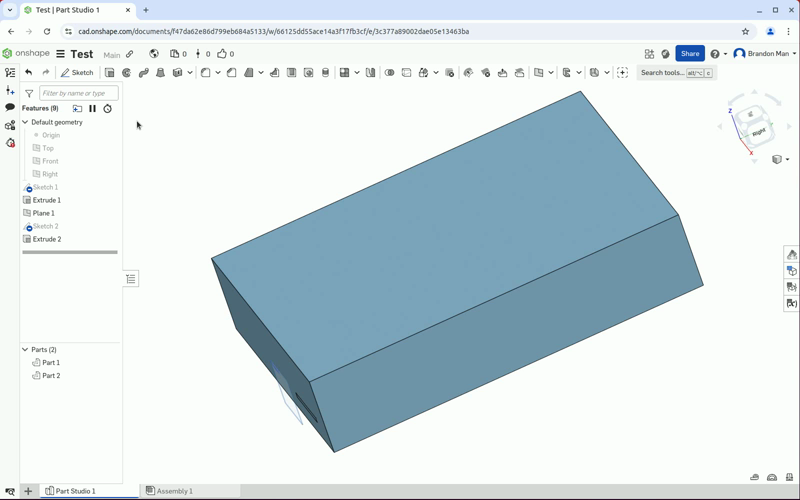
key(down, 2)
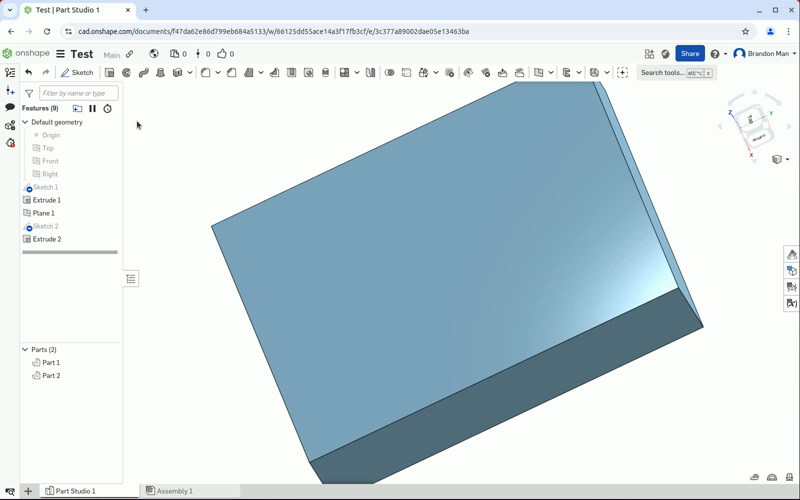
key(up, 2)
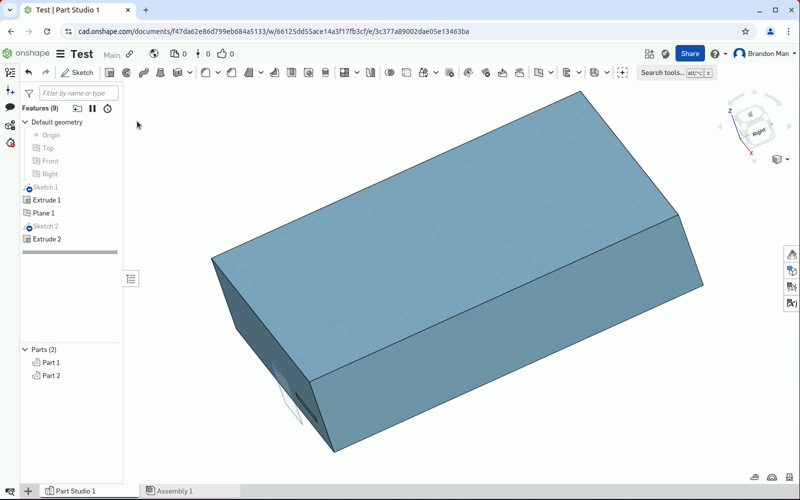
key(right, 2)
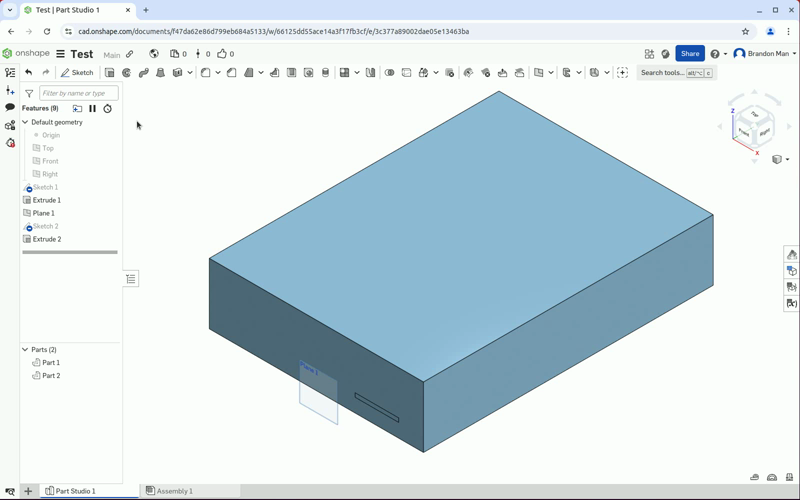
mouse_move(73, 189)
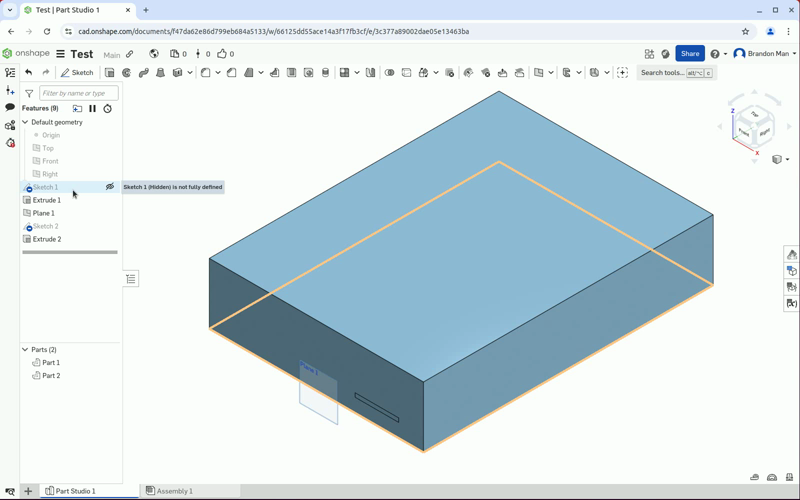
click(73, 189)